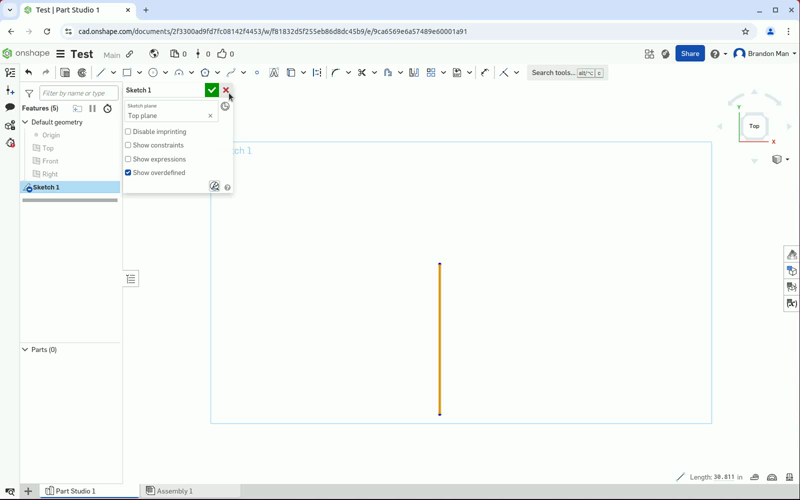
key(shift+h)
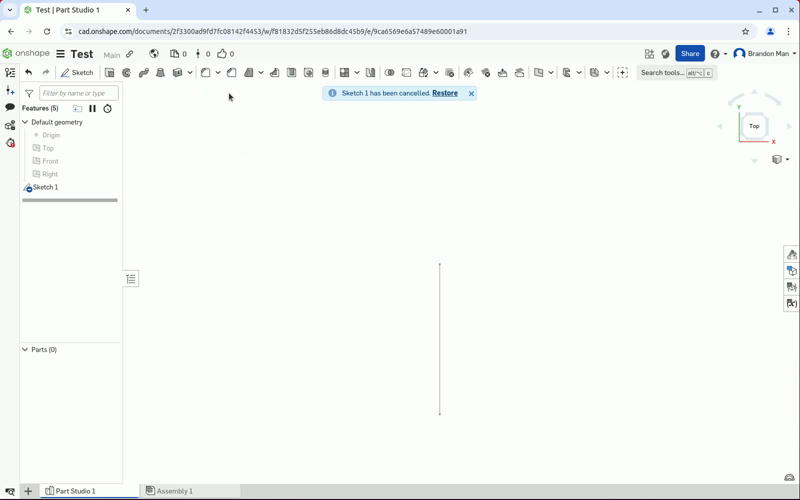
key(shift+s)
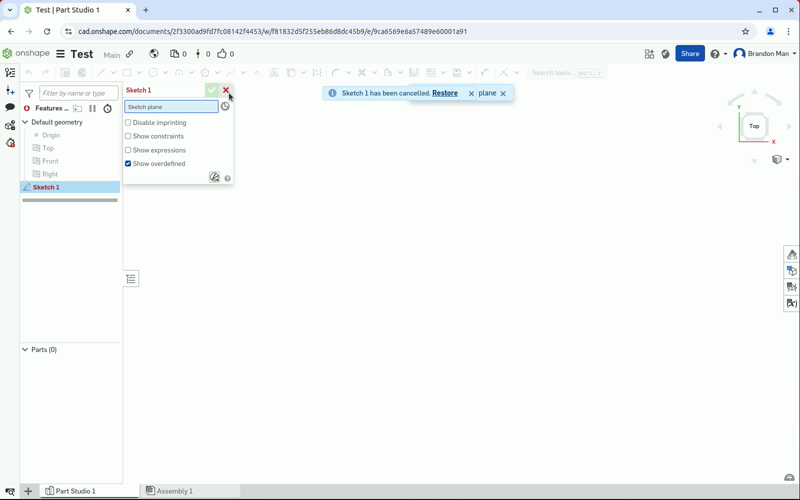
mouse_move(73, 150)
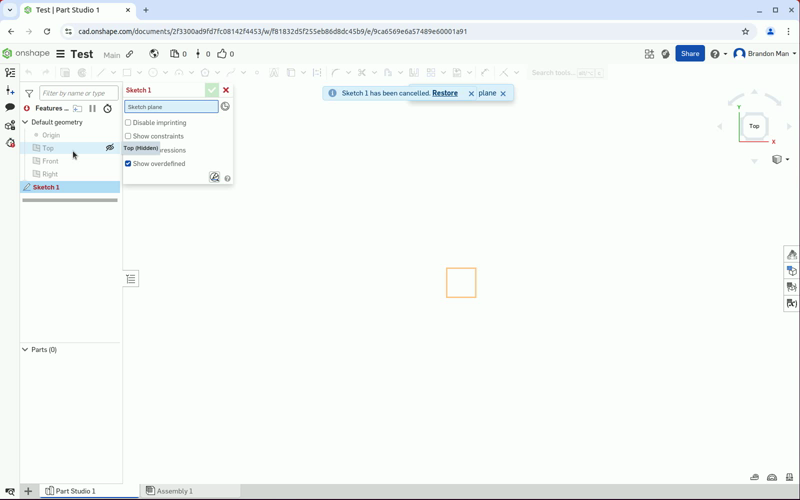
click(73, 150)
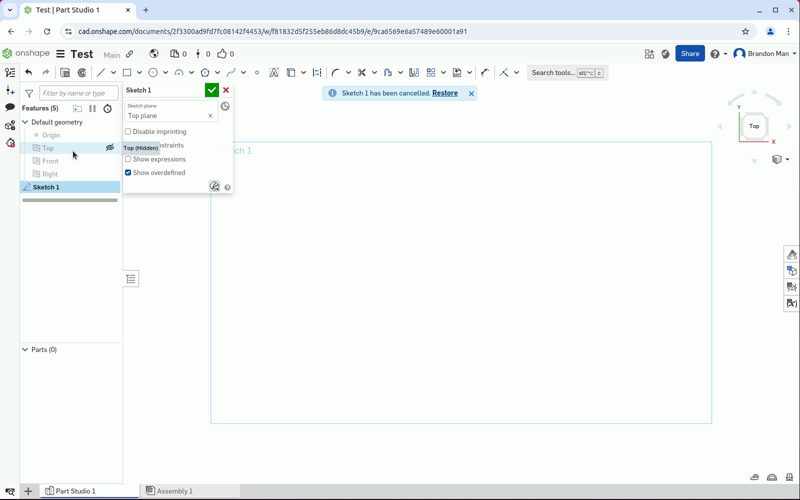
mouse_move(73, 352)
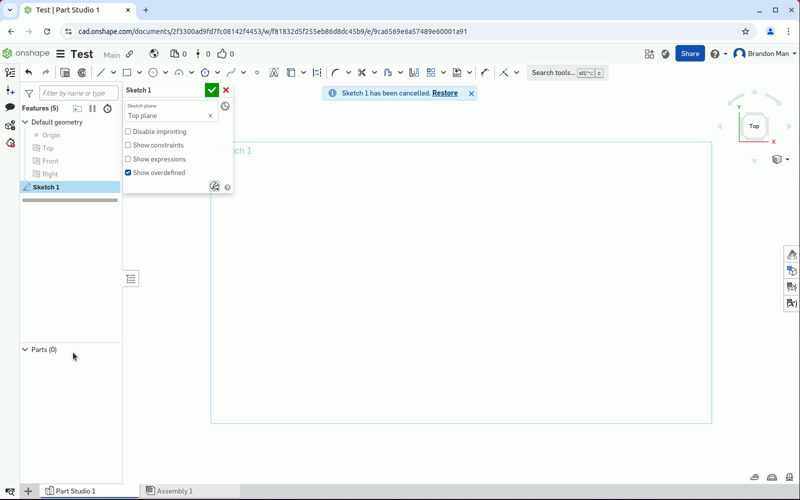
key(y)
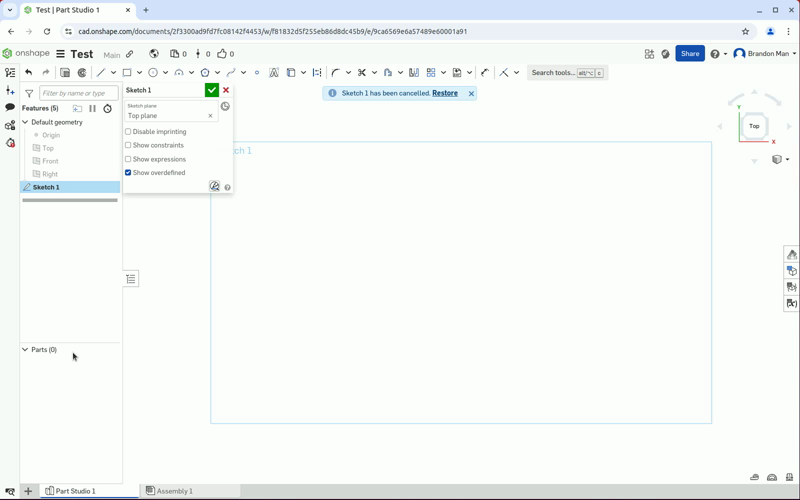
key(c)
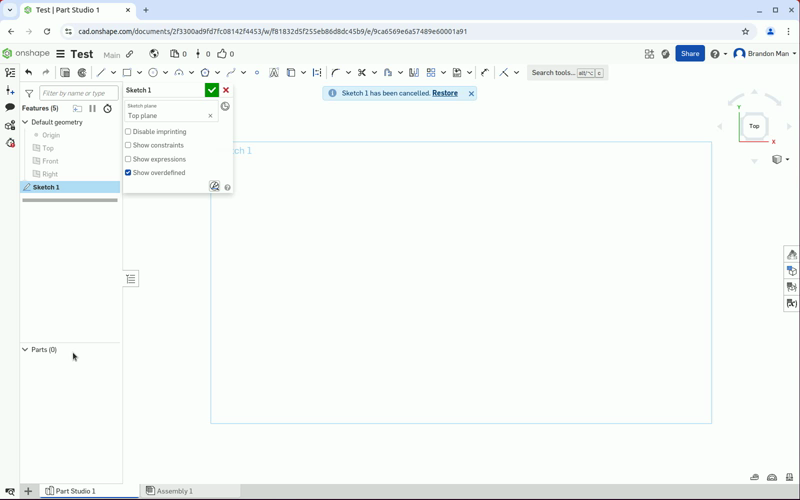
key_down(shift)
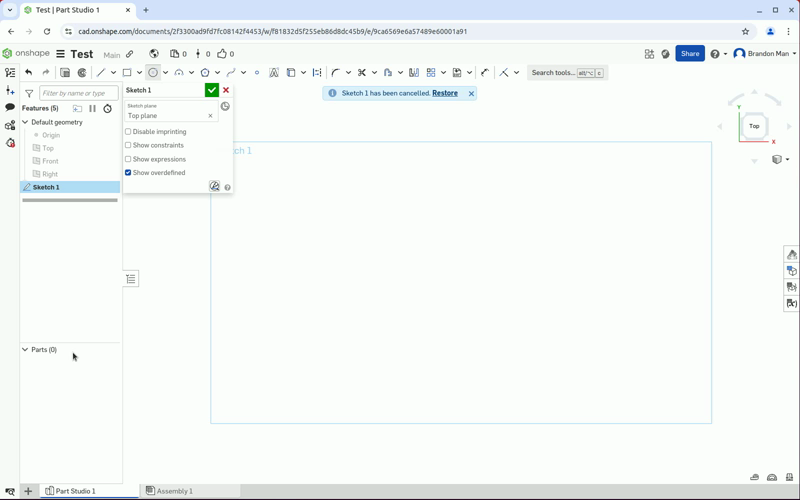
mouse_move(461, 282)
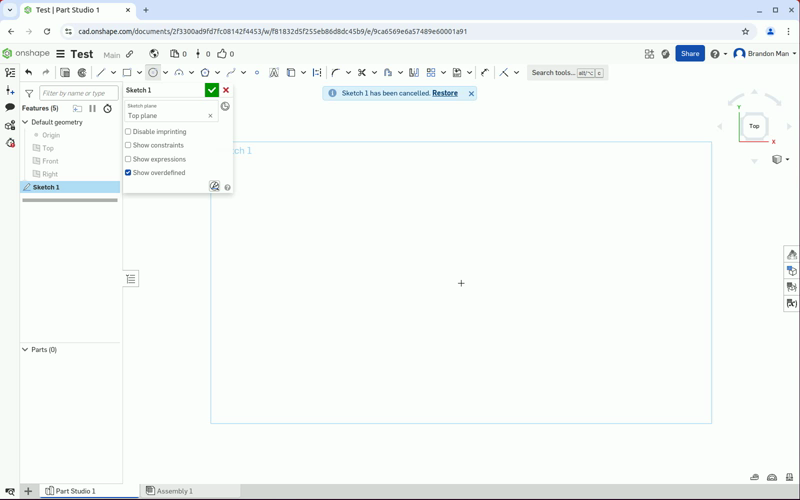
click(461, 282)
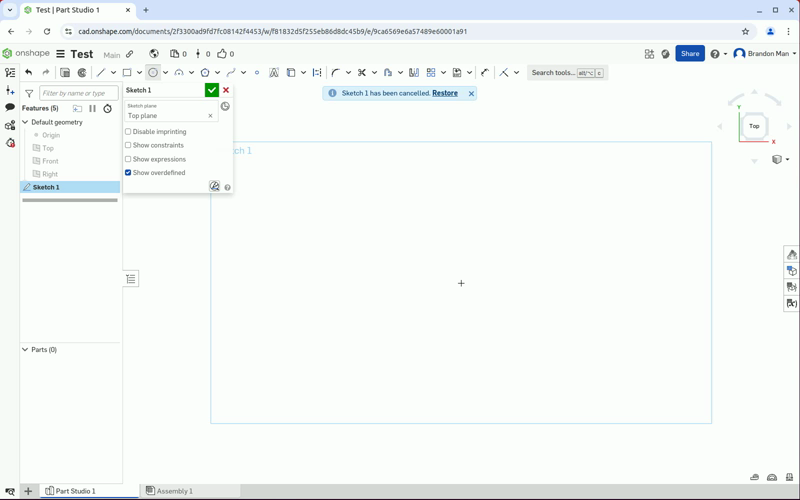
key_up(shift)
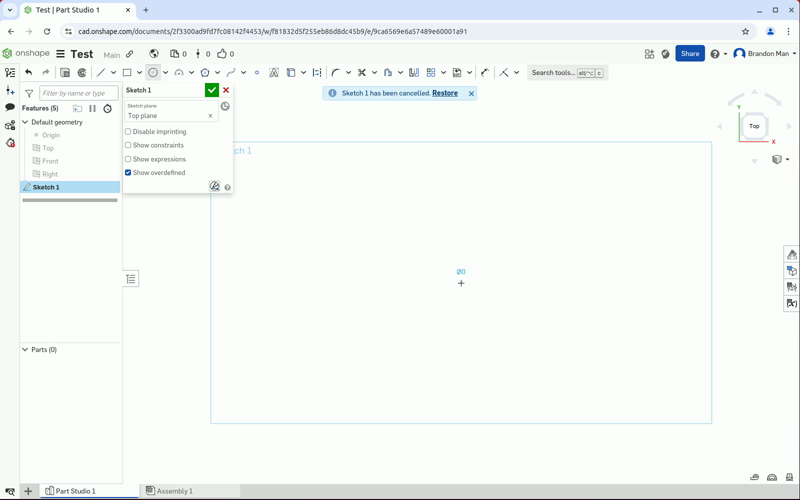
mouse_move(574, 282)
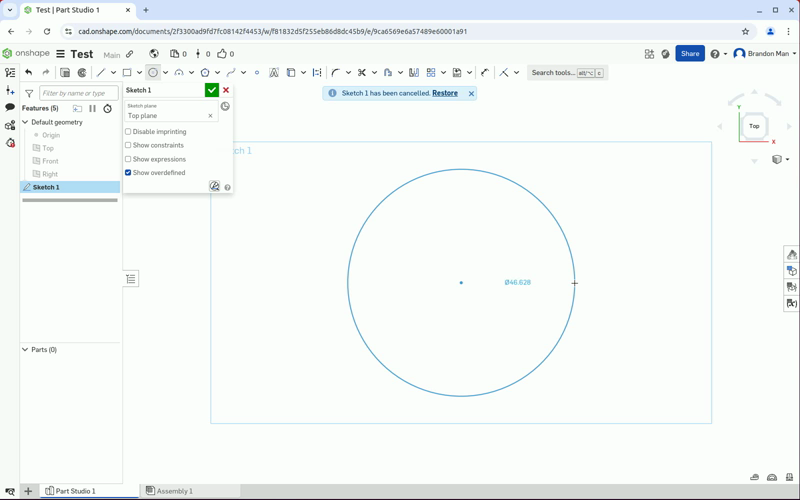
click(574, 282)
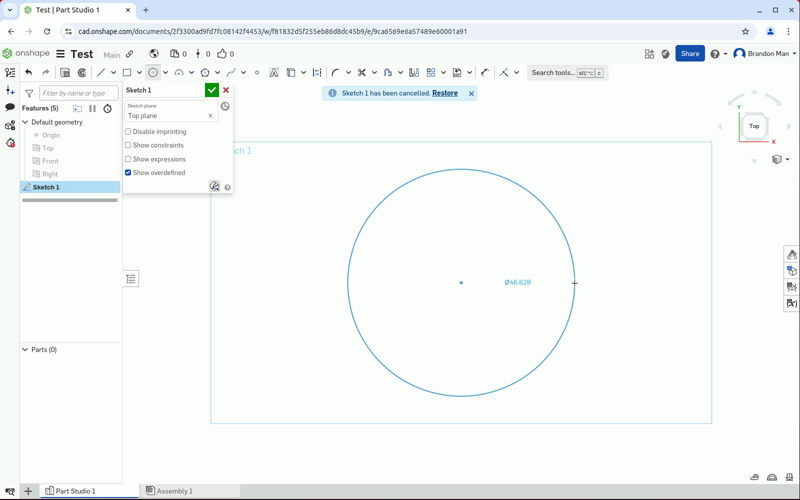
key(esc)
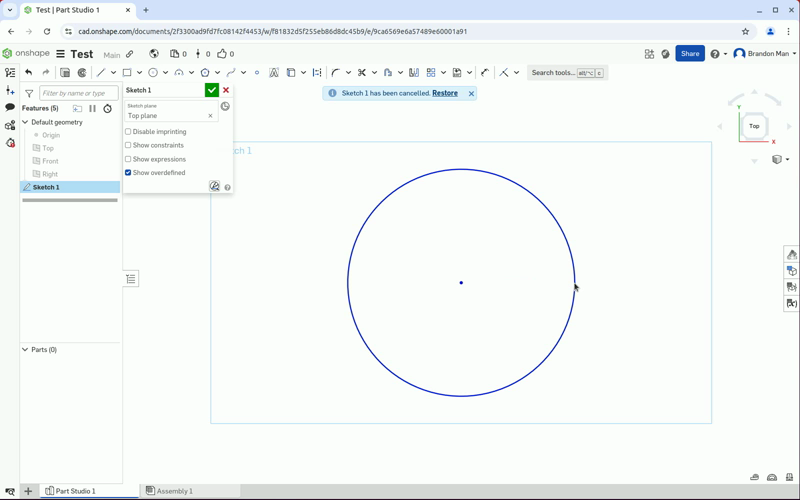
key(c)
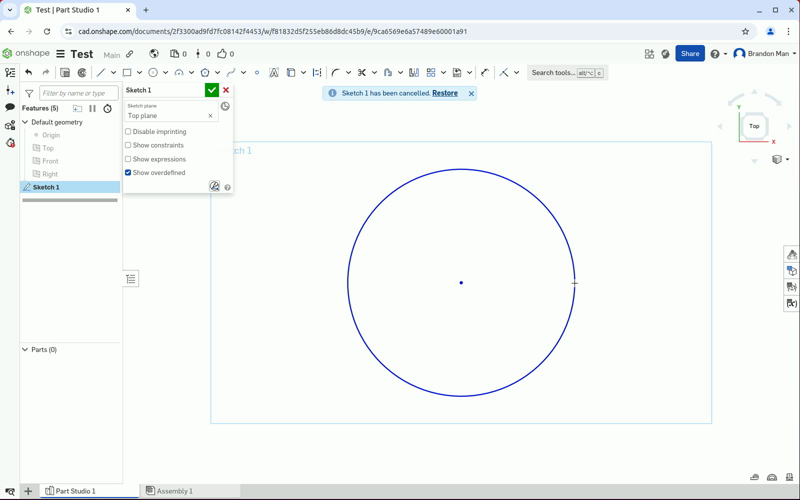
key_down(shift)
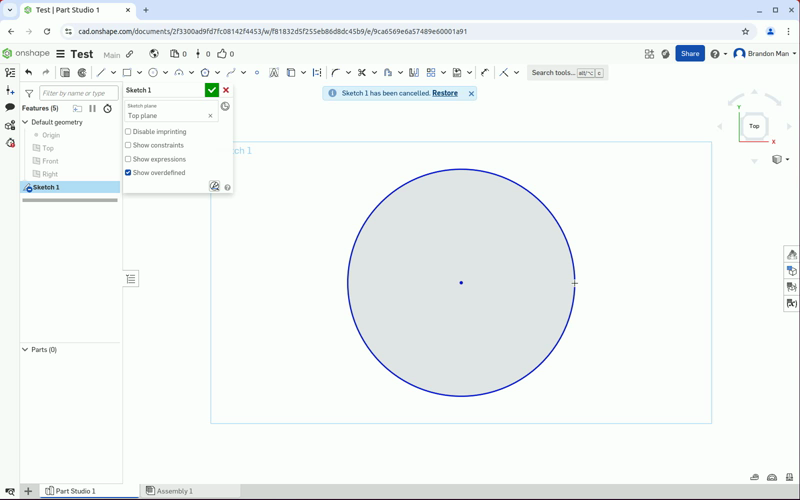
mouse_move(461, 282)
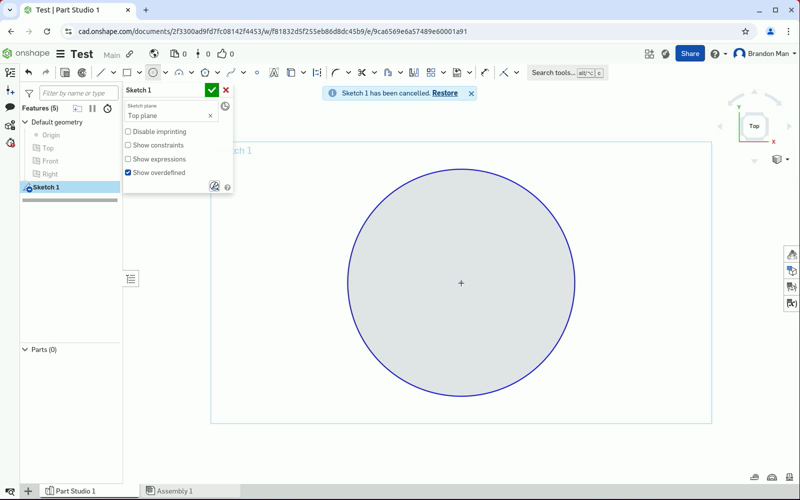
click(461, 282)
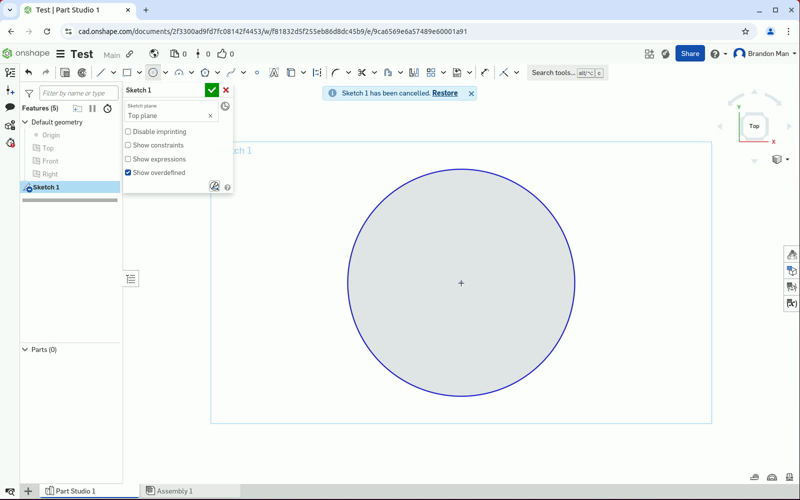
key_up(shift)
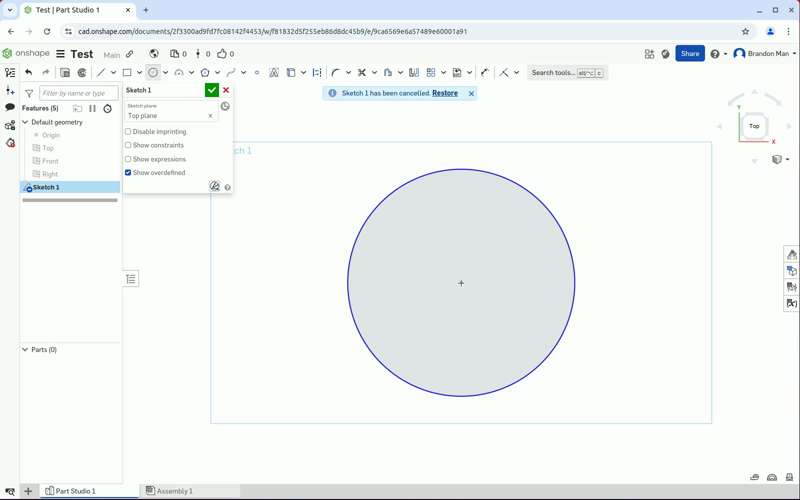
mouse_move(555, 282)
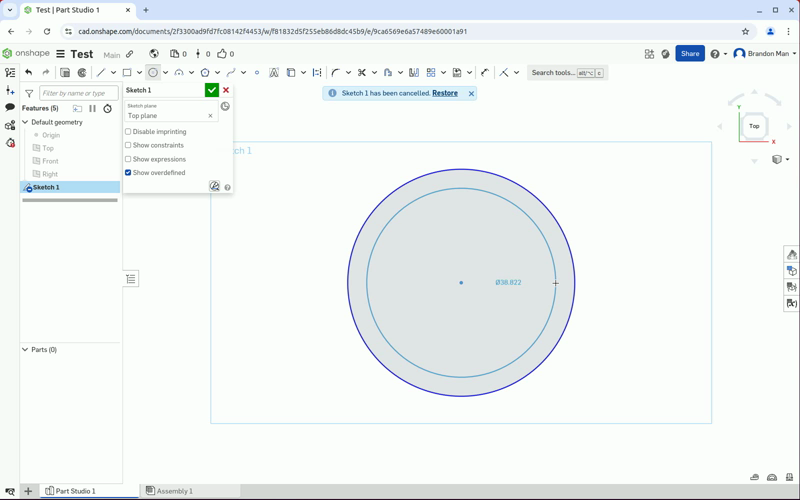
click(555, 282)
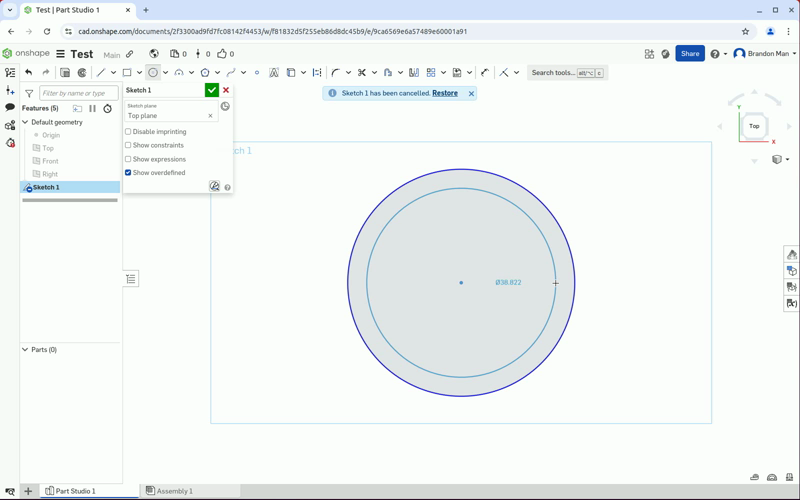
key(esc)
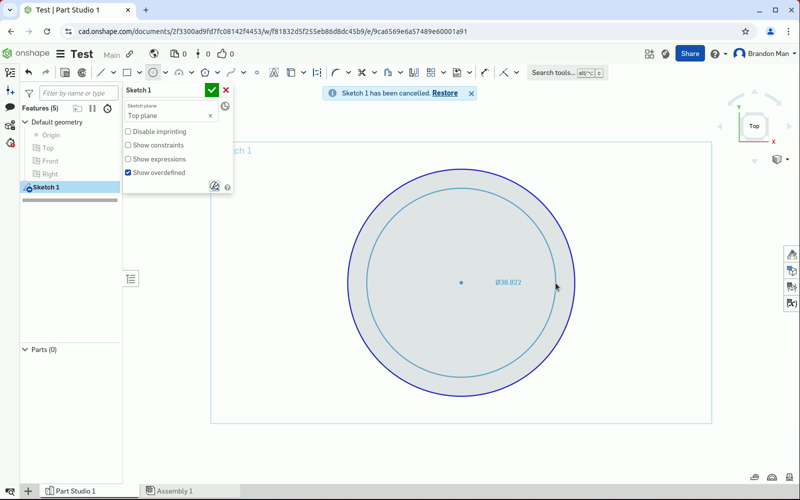
mouse_move(471, 385)
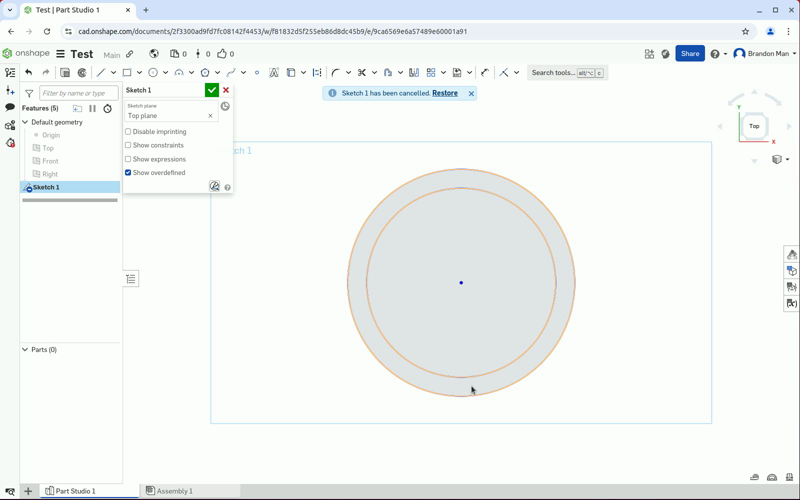
click(471, 385)
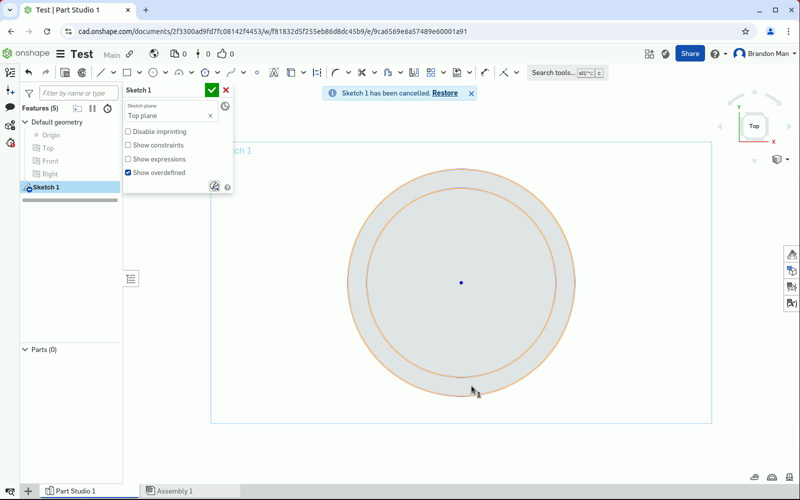
mouse_move(73, 352)
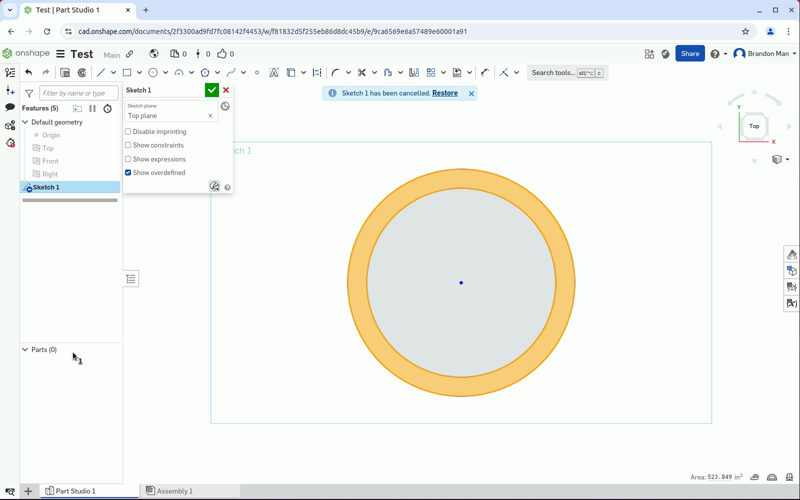
key(shift+y)
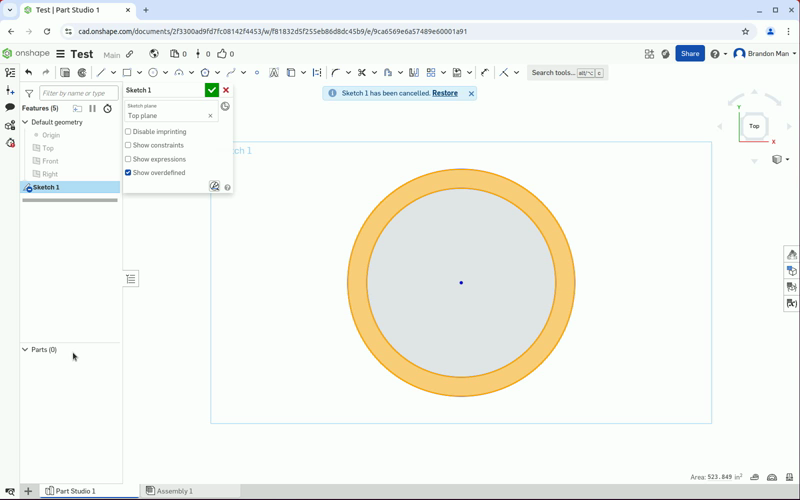
key(shift+e)
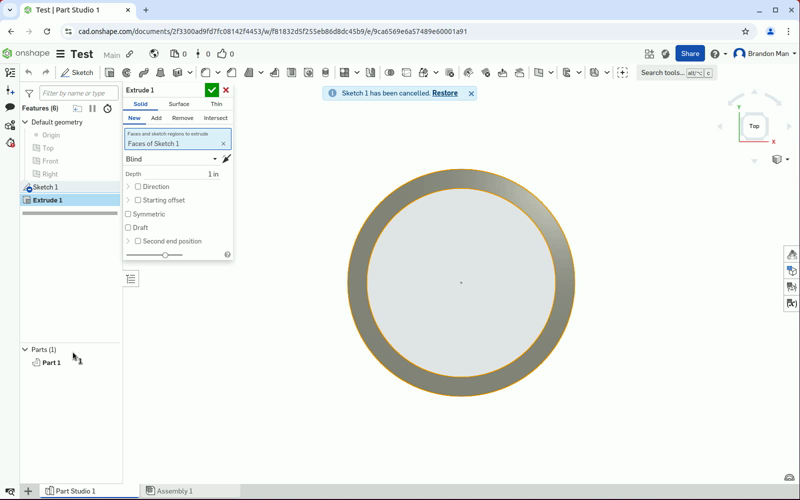
mouse_move(143, 106)
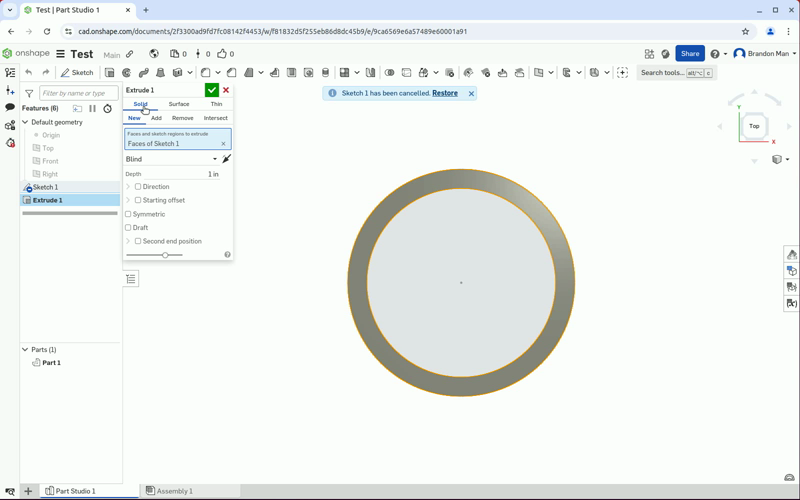
click(143, 106)
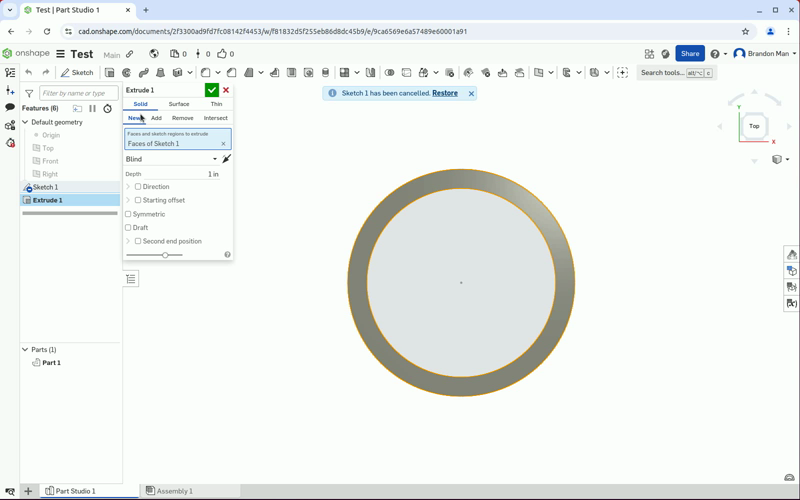
mouse_move(137, 120)
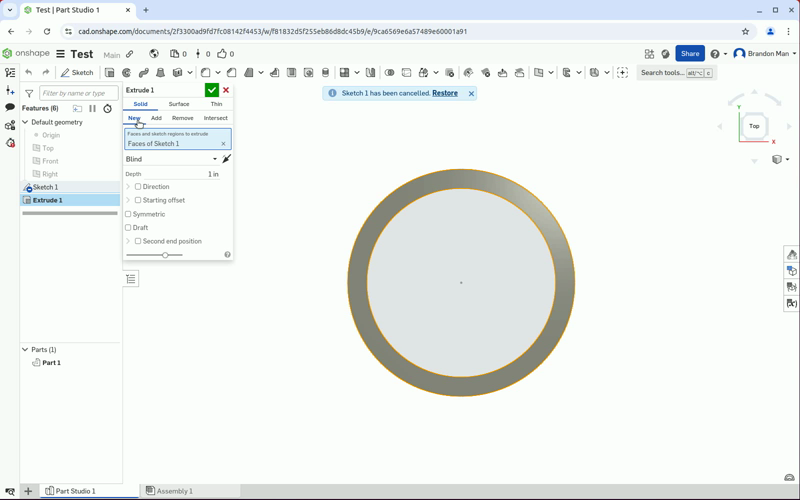
click(137, 120)
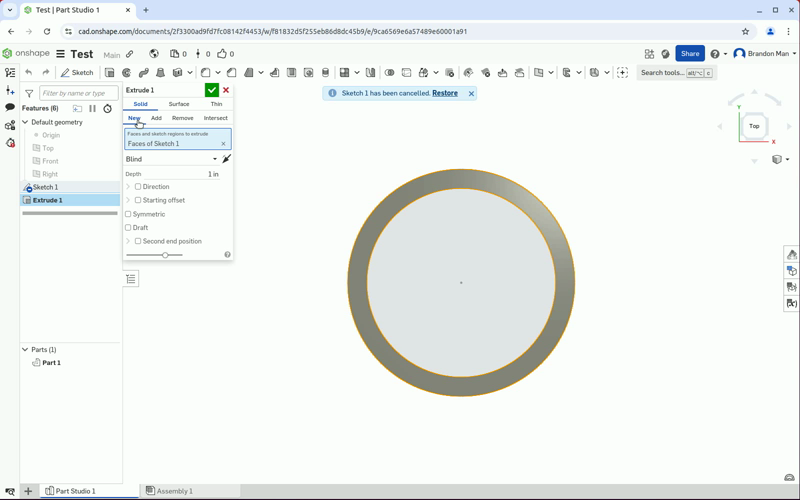
key(tab, 4)
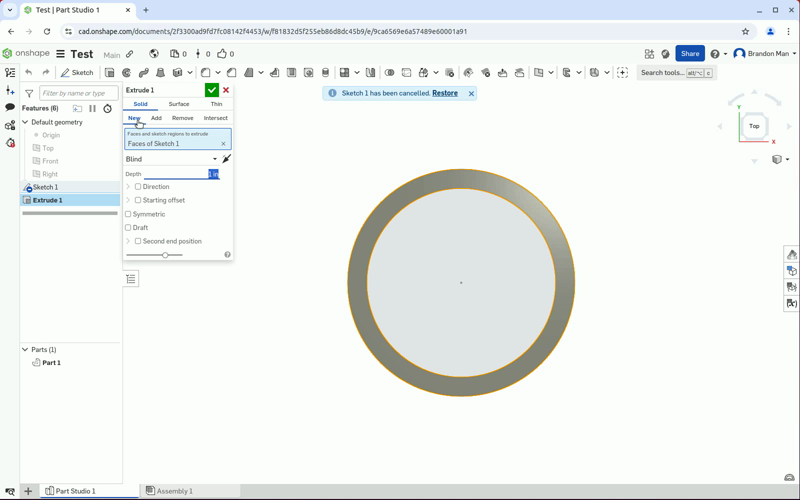
text(-24.072)
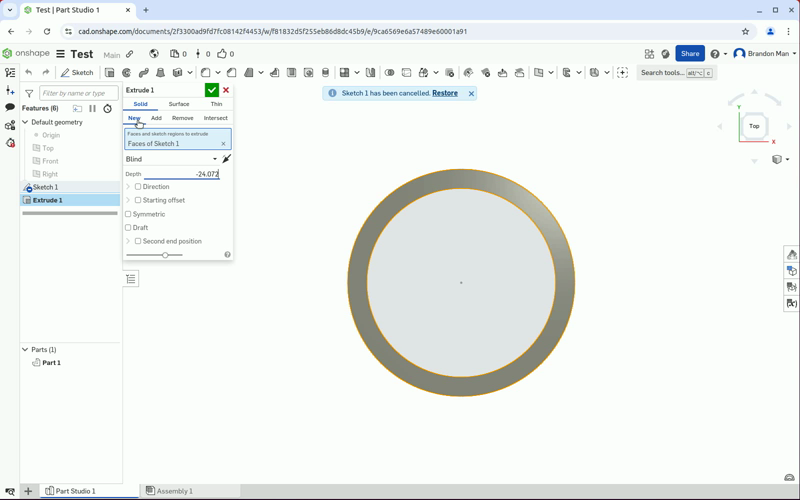
key(tab, 3)
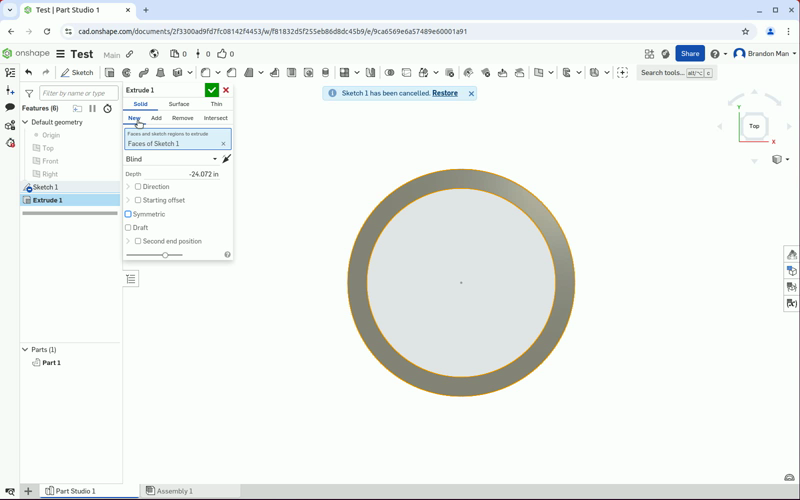
key(space)
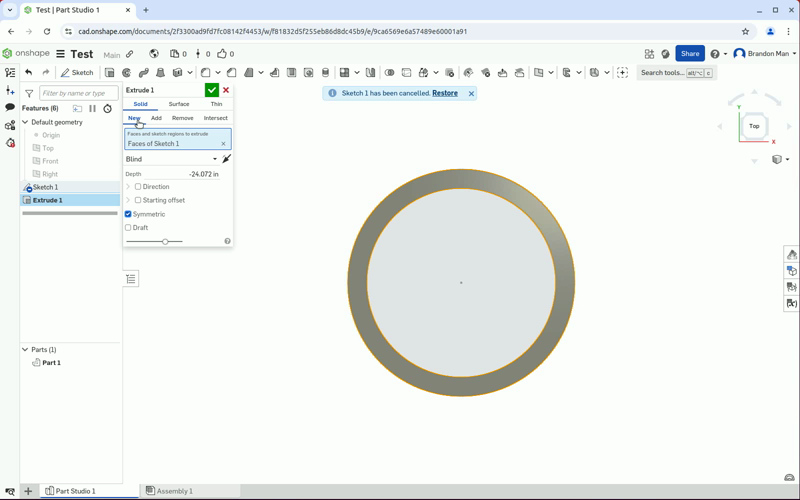
key(enter)
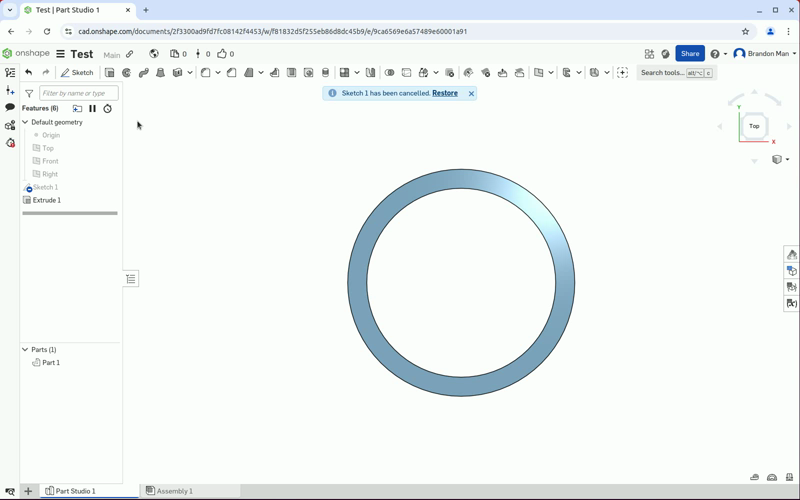
key(shift+h)
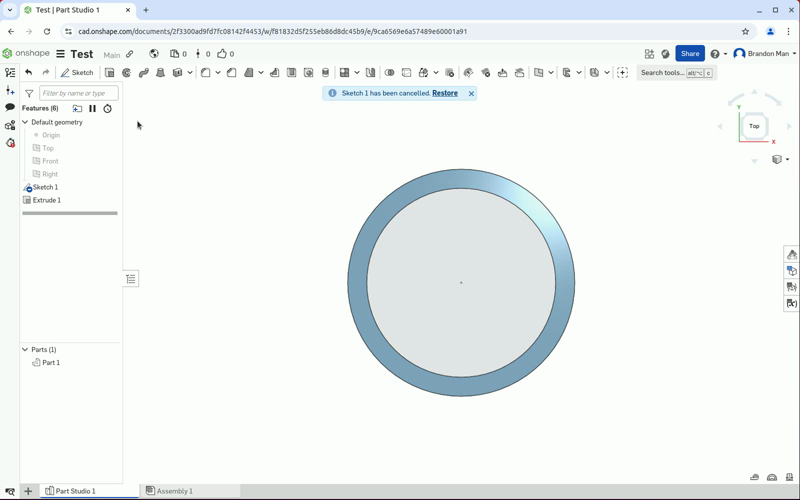
key(shift+h)
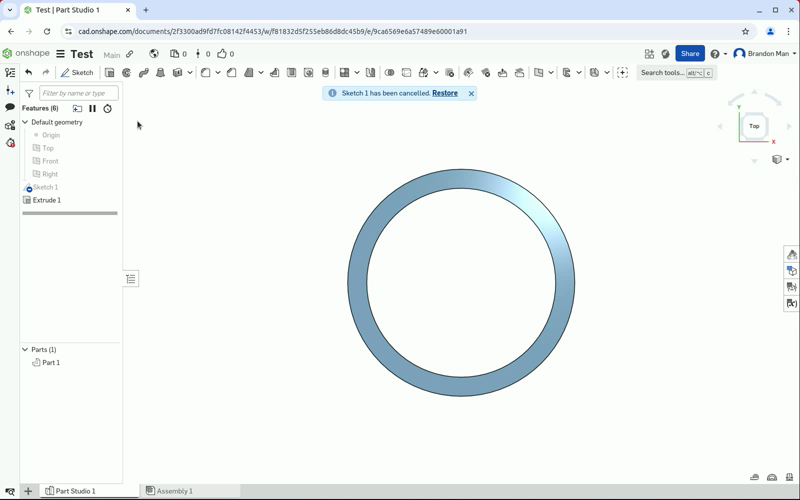
mouse_move(73, 189)
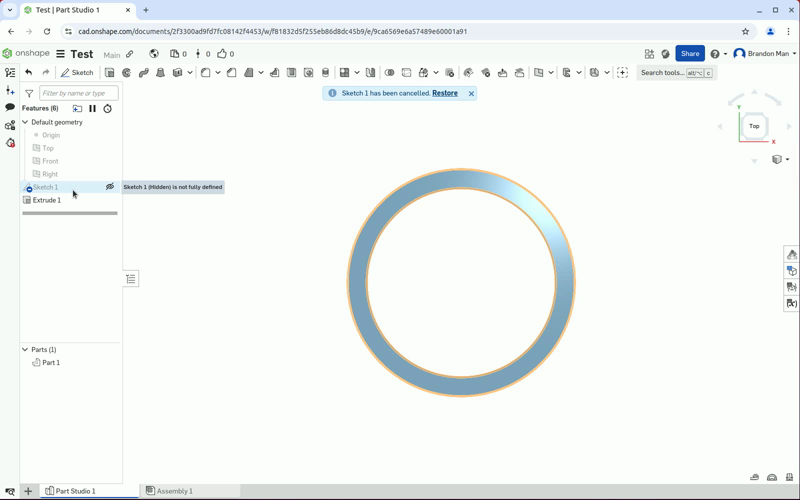
click(73, 189)
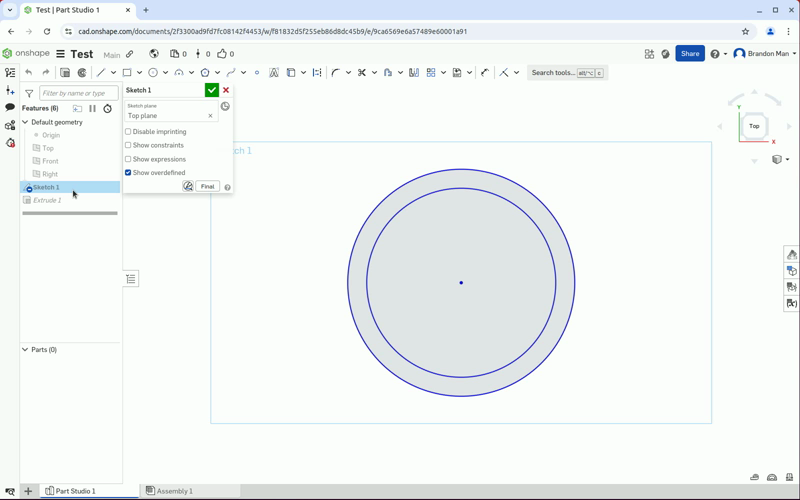
mouse_move(229, 92)
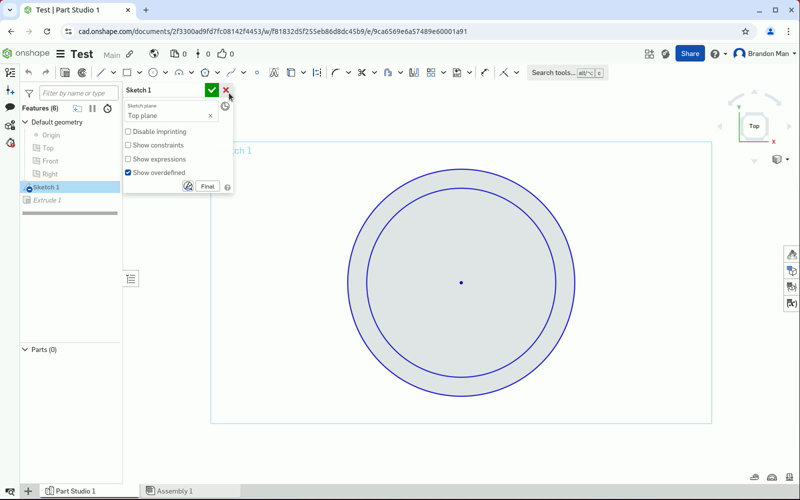
click(229, 92)
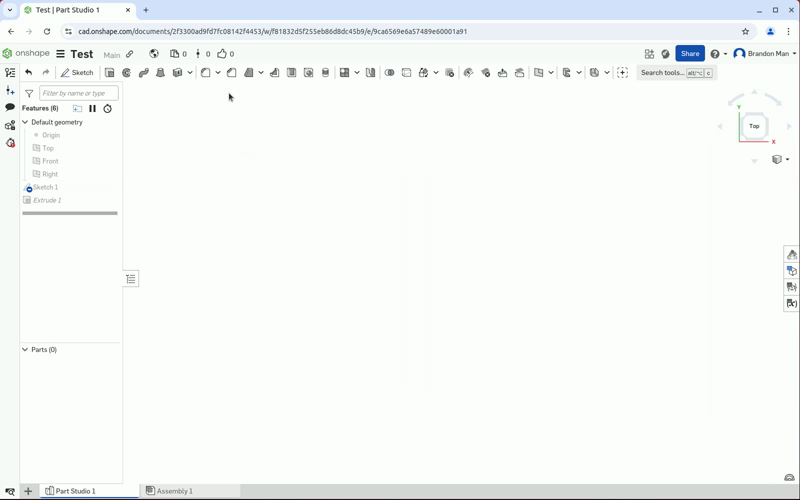
mouse_move(73, 352)
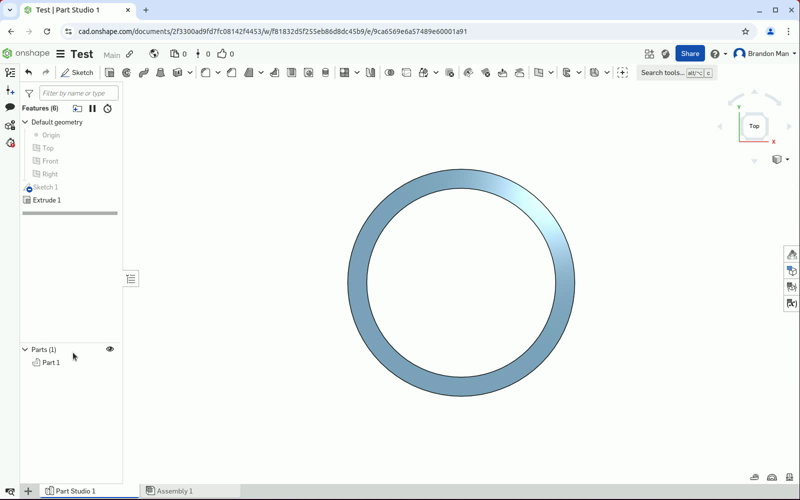
key(y)
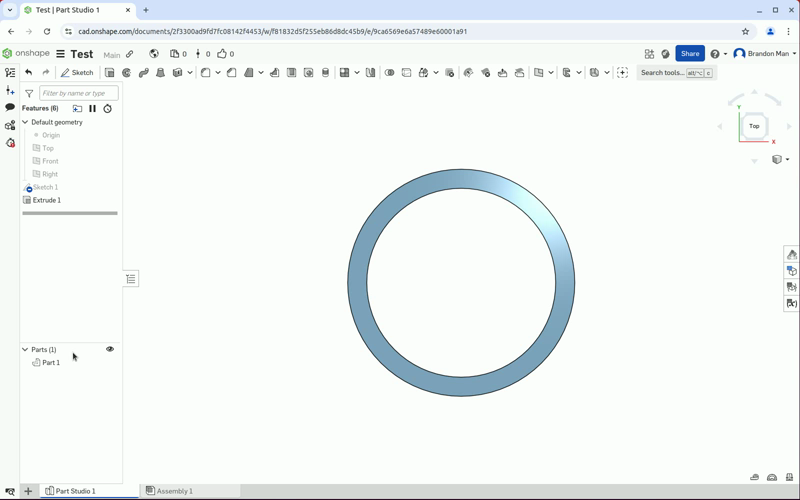
key(shift+p)
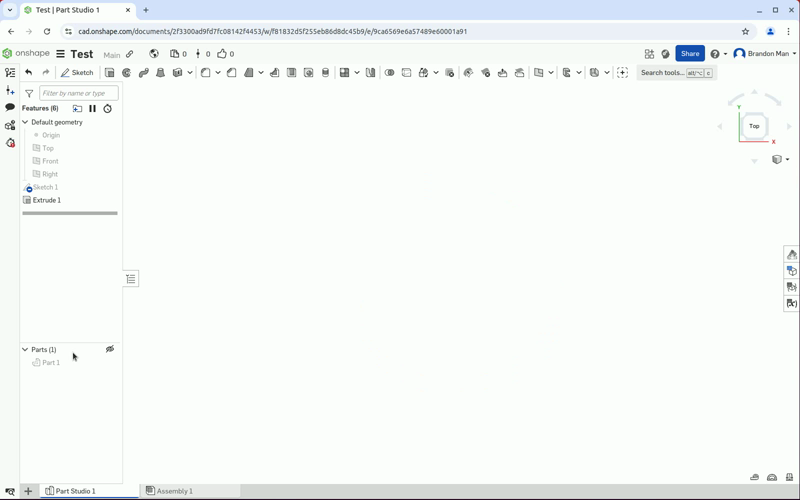
key(space)
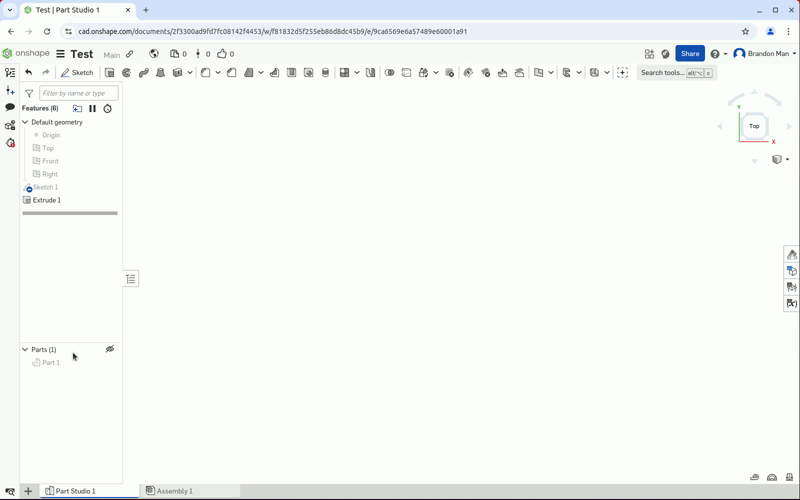
key_down(shift)
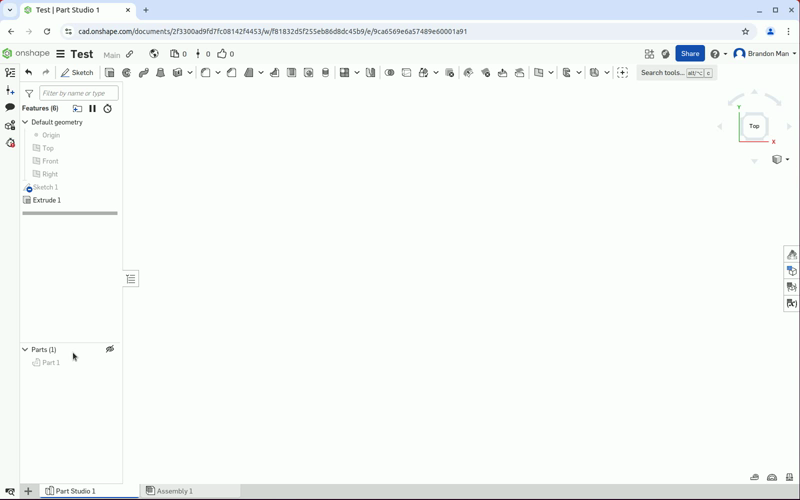
key(up)
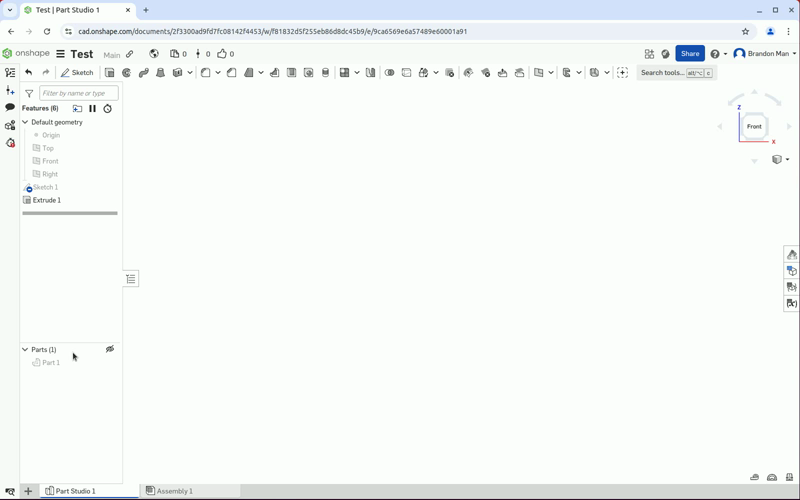
key_up(shift)
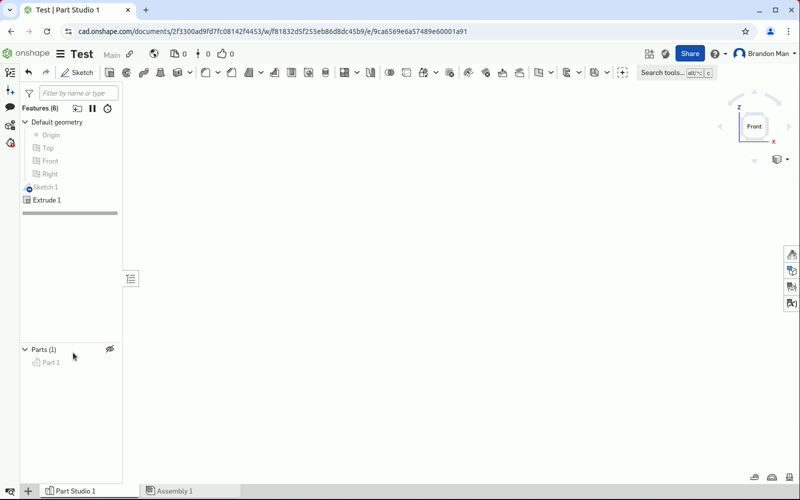
key(space)
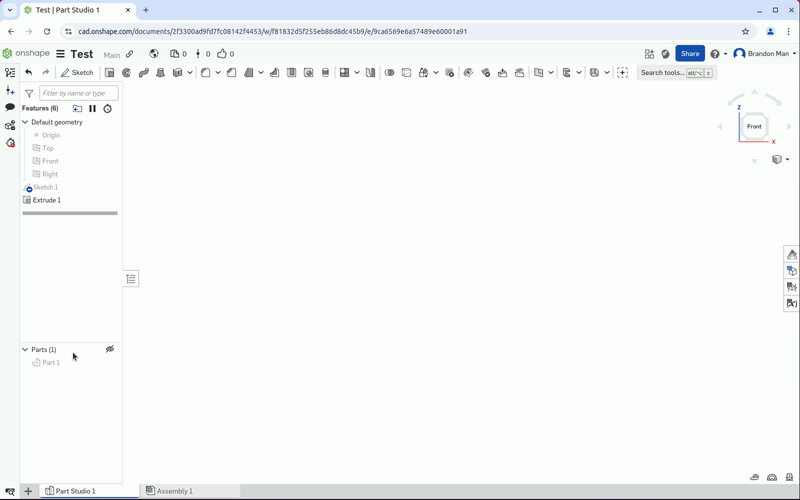
key_down(shift)
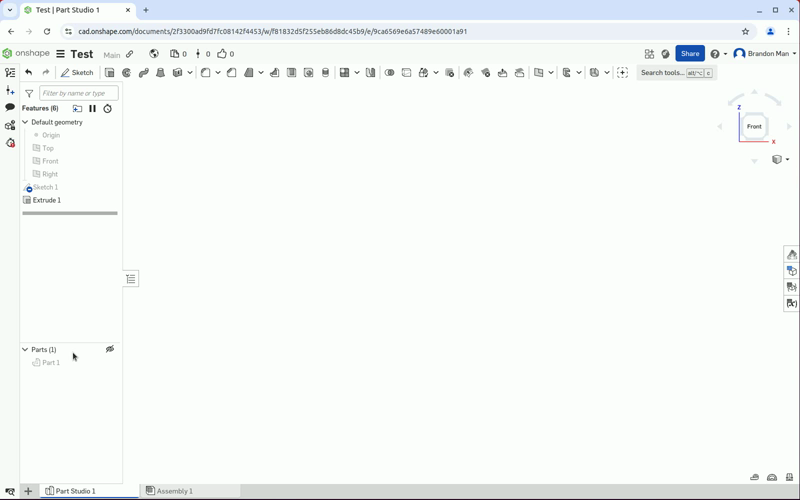
key(left)
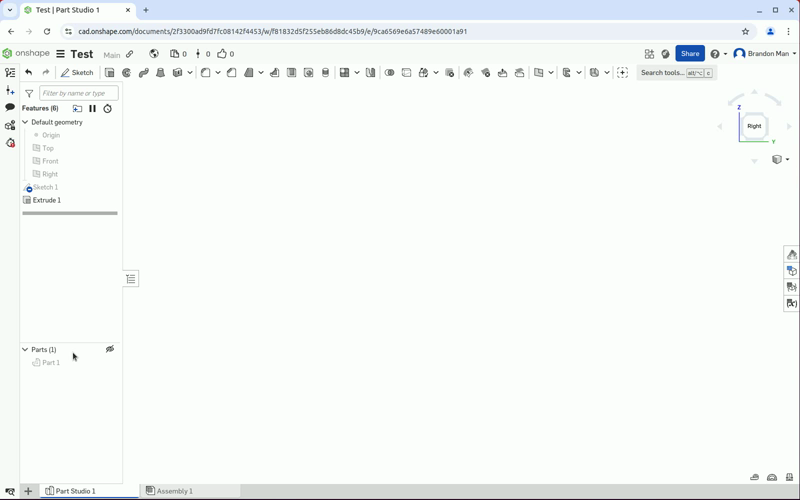
key_up(shift)
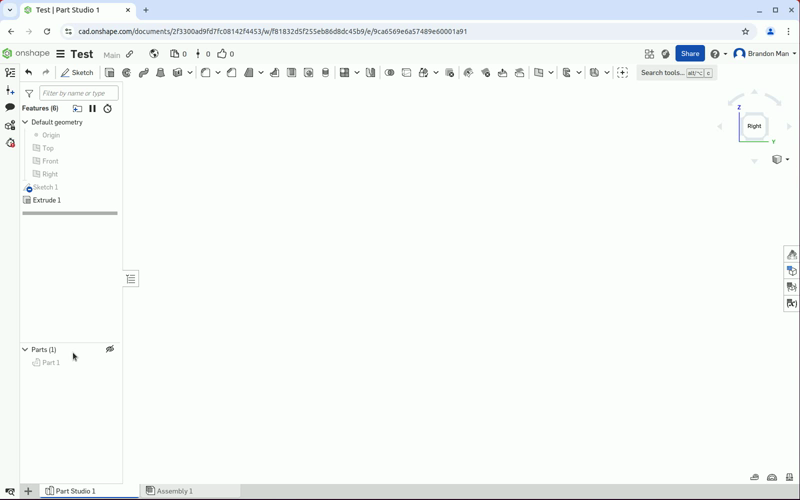
mouse_move(73, 352)
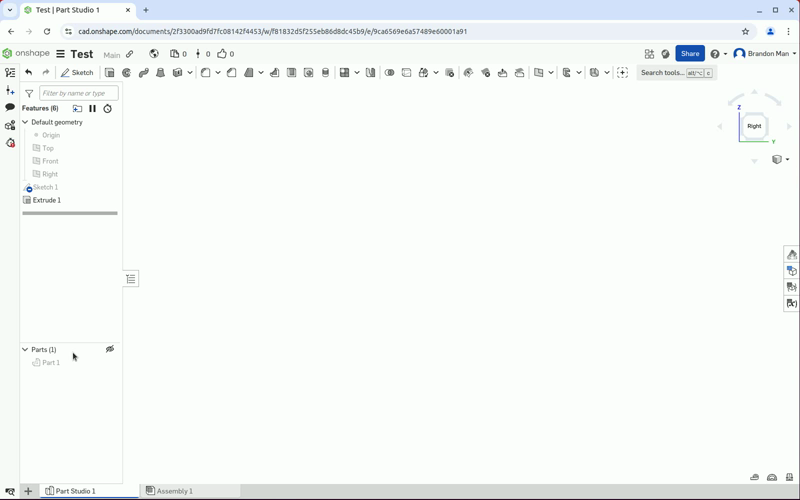
key(shift+y)
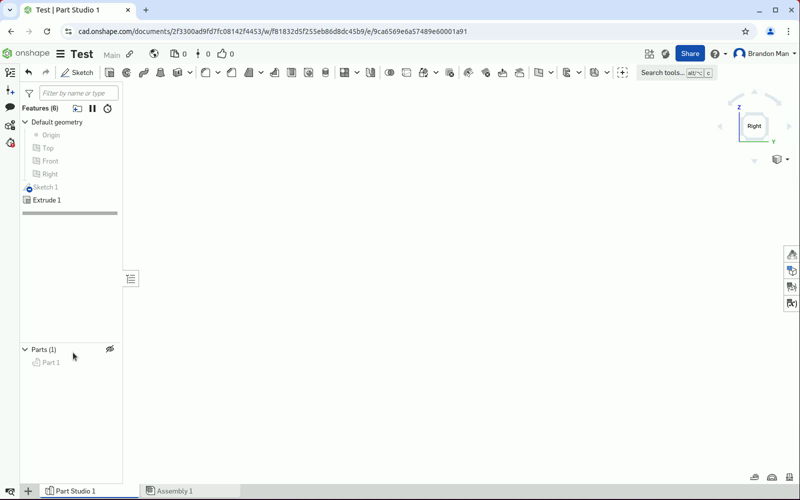
key(shift+s)
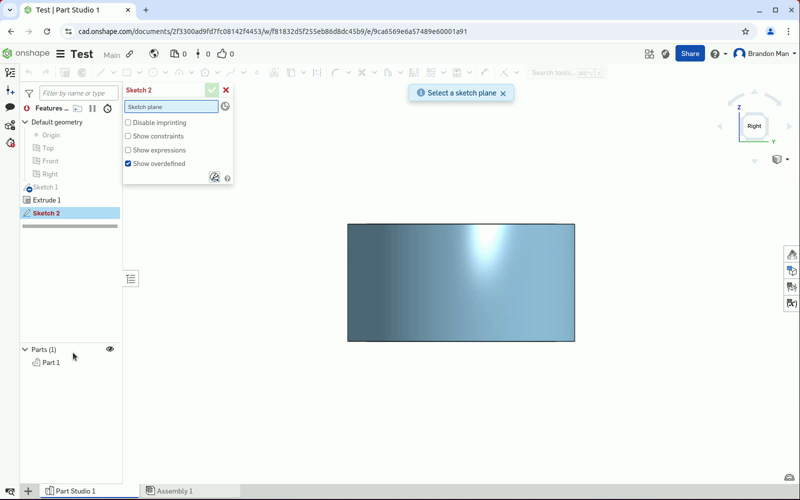
mouse_move(73, 176)
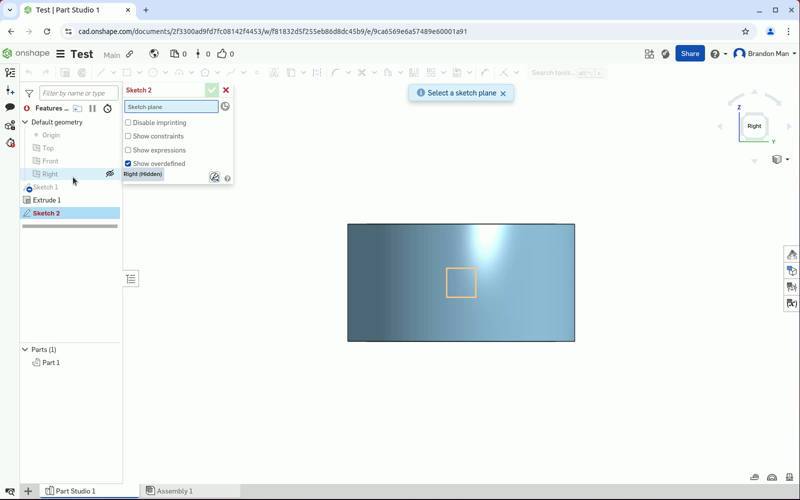
click(73, 176)
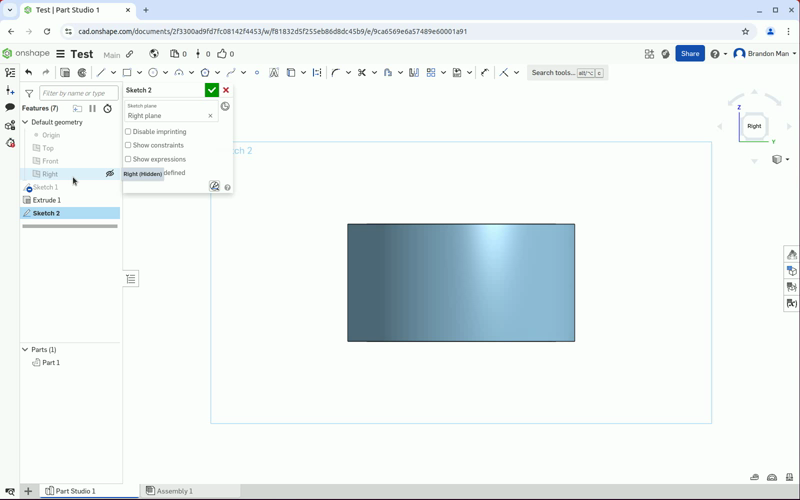
mouse_move(73, 352)
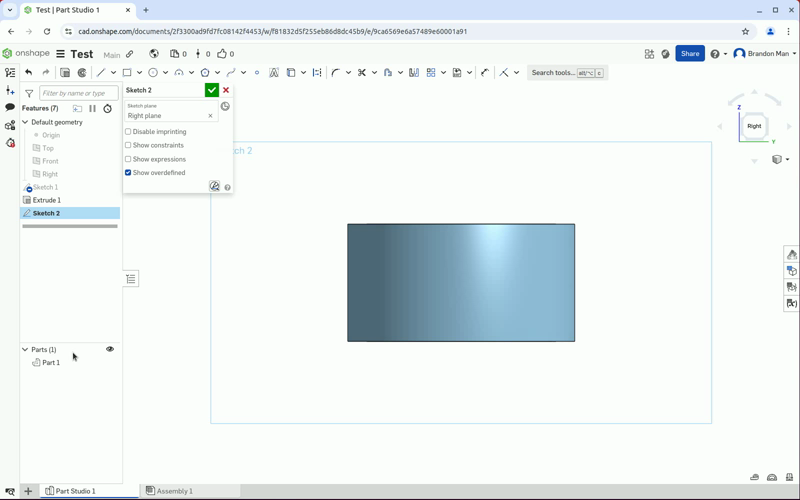
key(y)
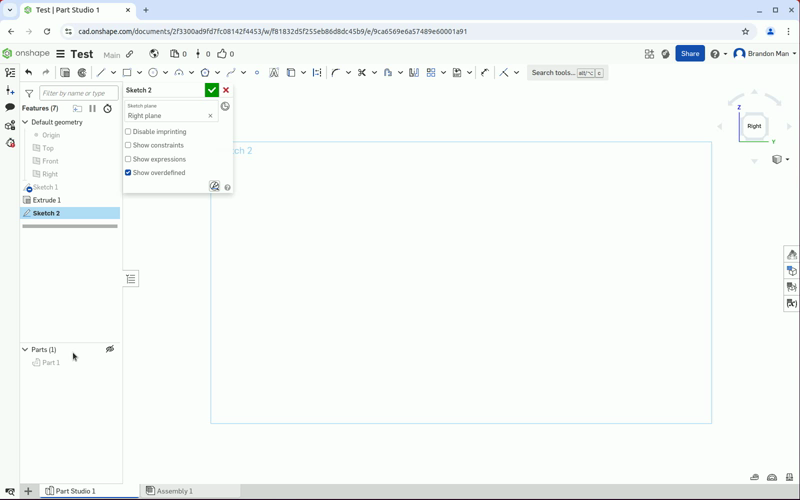
key(l)
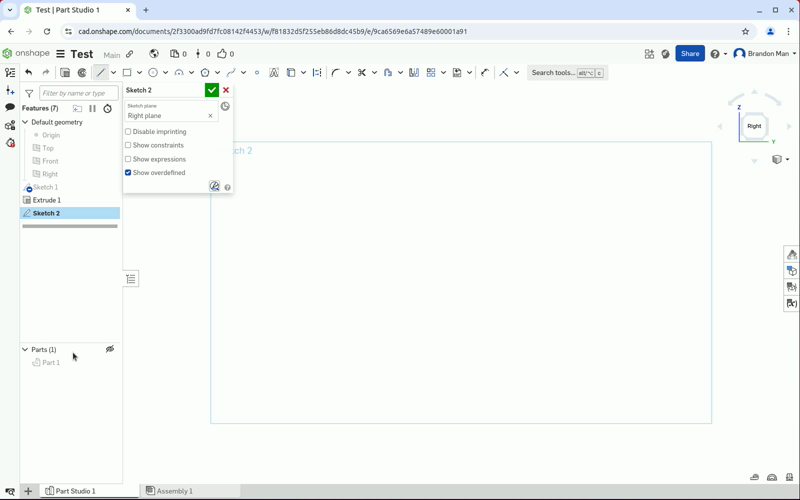
key_down(shift)
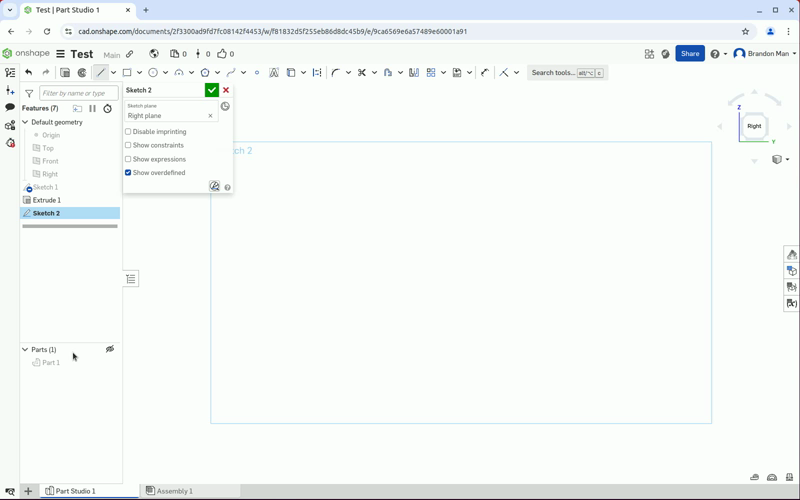
mouse_move(348, 294)
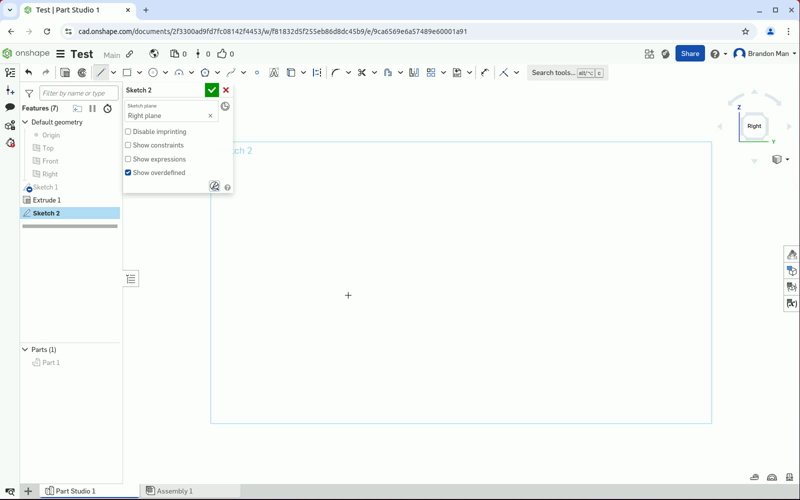
click(348, 294)
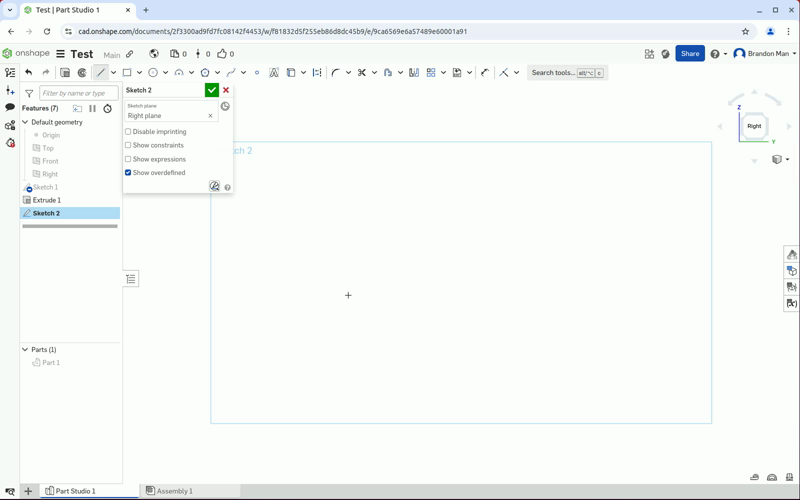
key_up(shift)
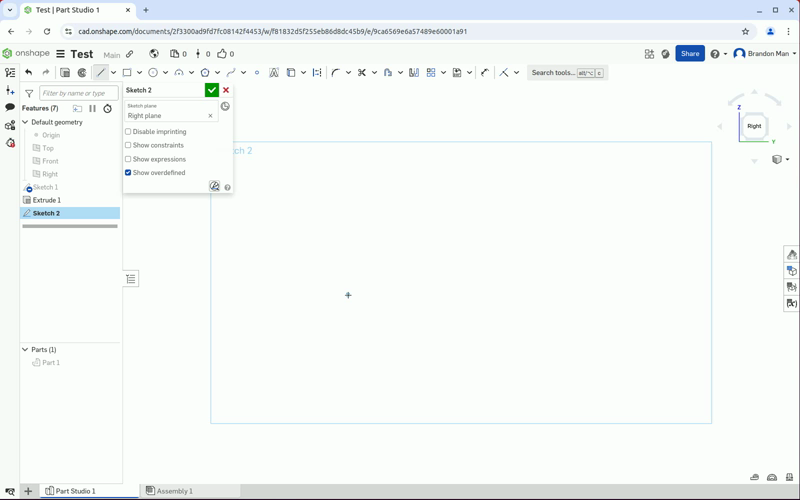
key_down(shift)
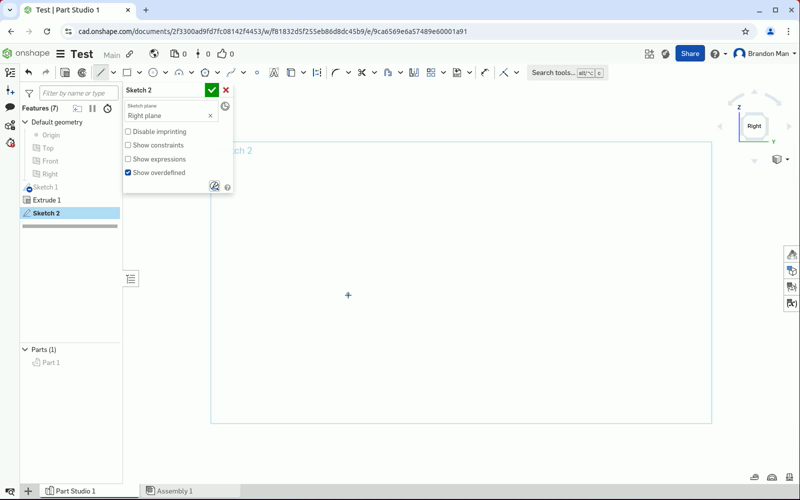
mouse_move(572, 223)
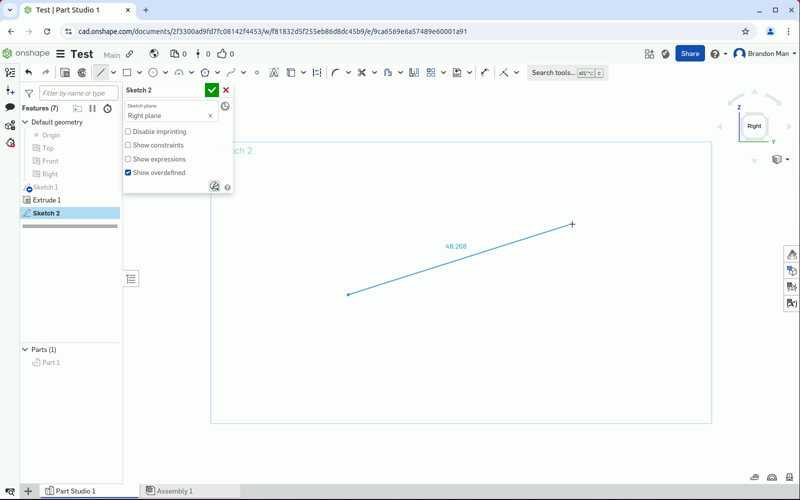
click(572, 223)
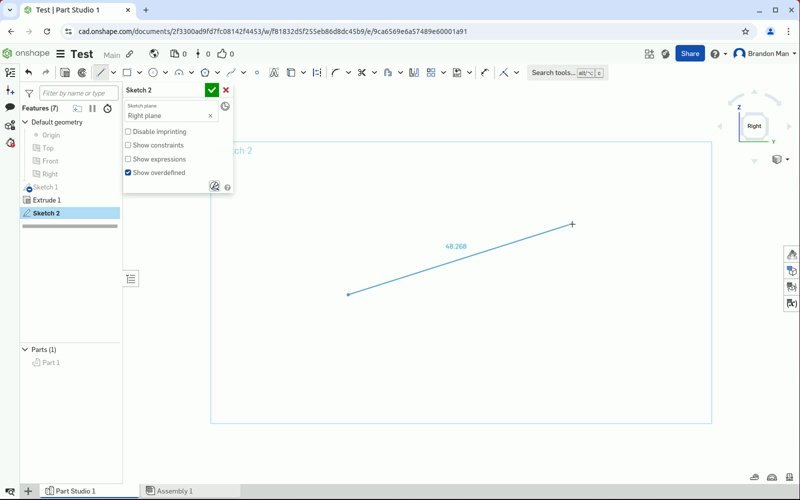
key_up(shift)
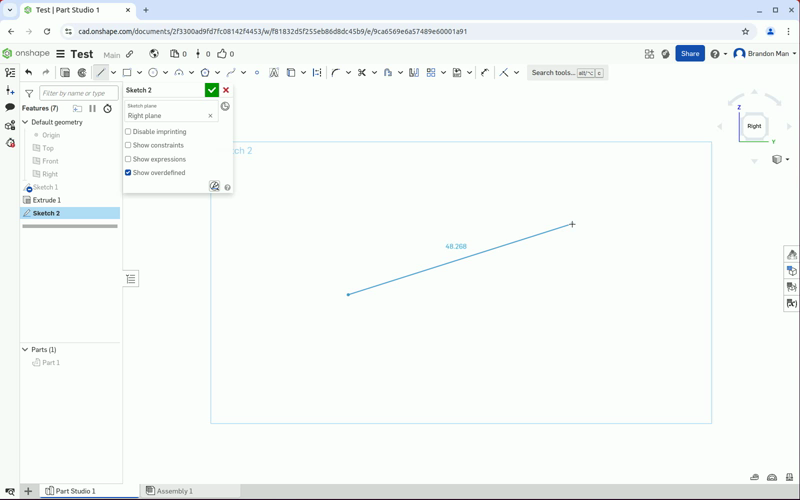
key_down(shift)
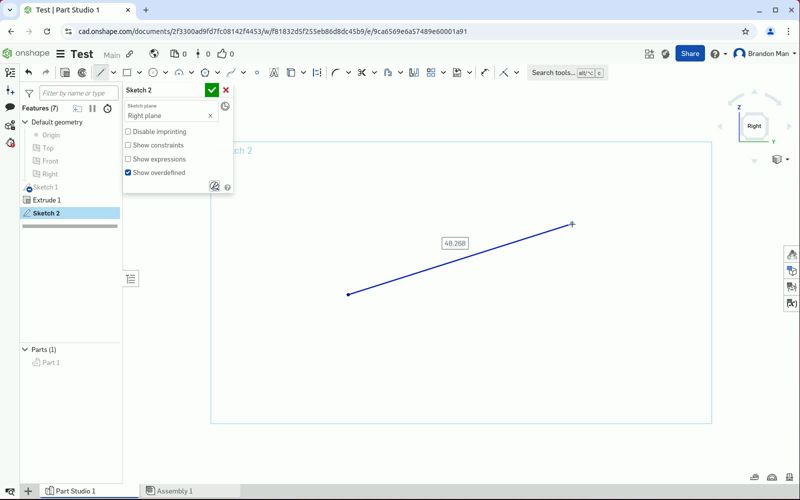
mouse_move(348, 223)
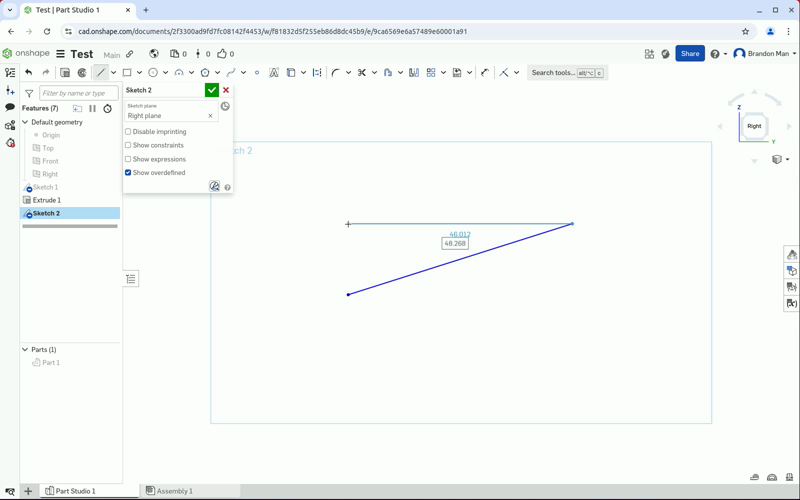
click(348, 223)
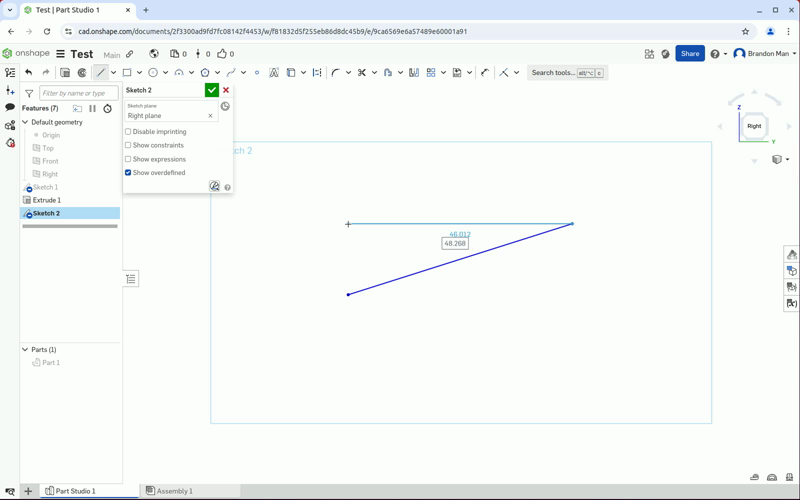
key_up(shift)
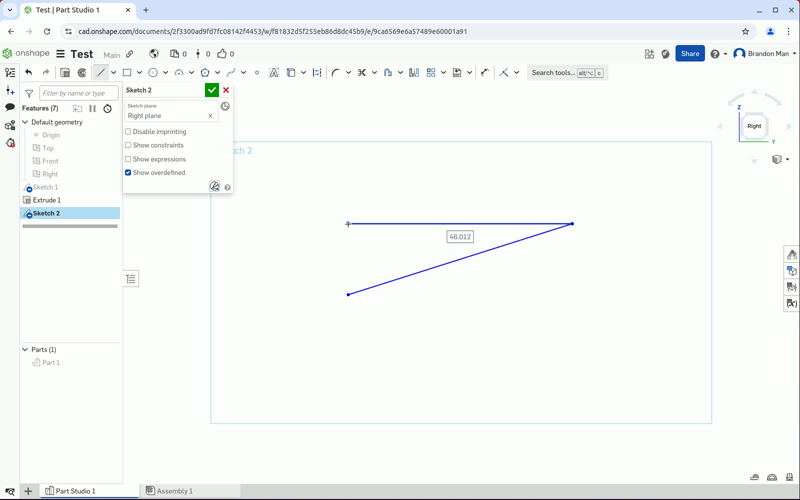
key_down(shift)
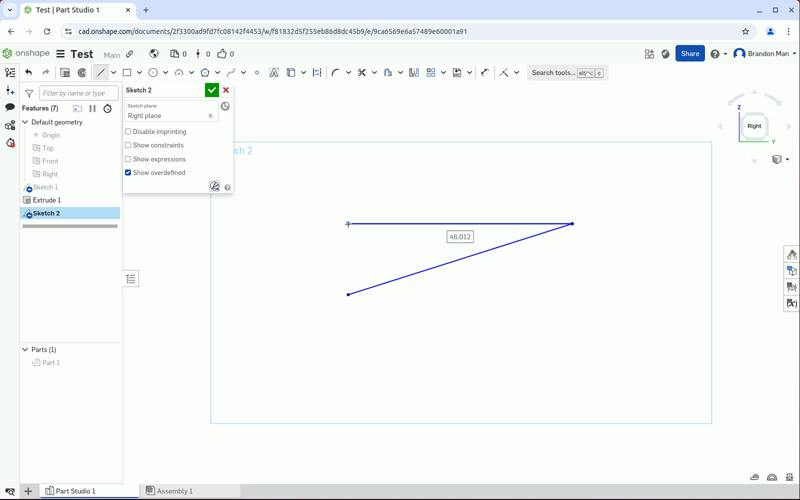
mouse_move(348, 294)
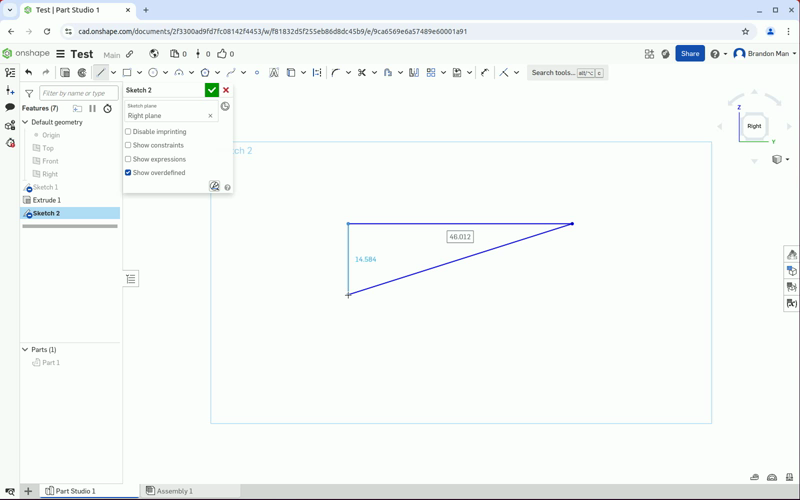
key_up(shift)
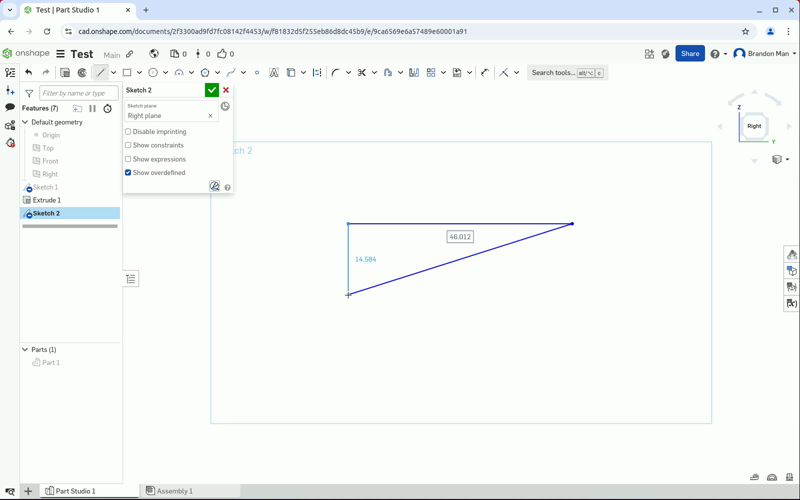
click(348, 294)
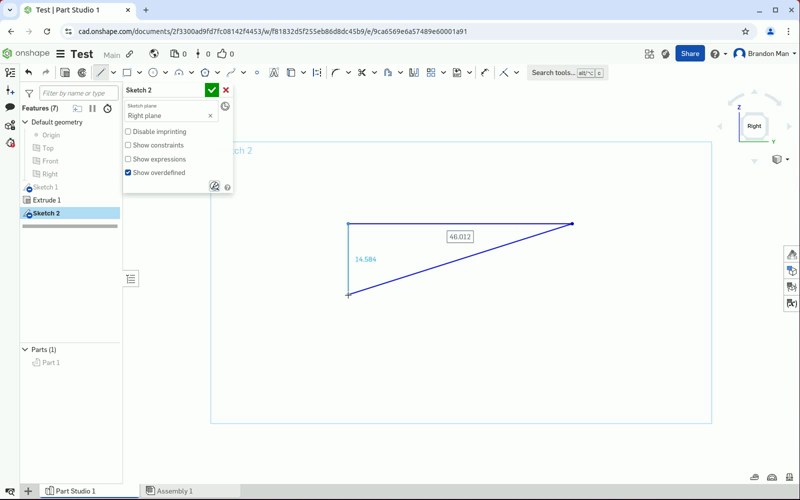
key(esc)
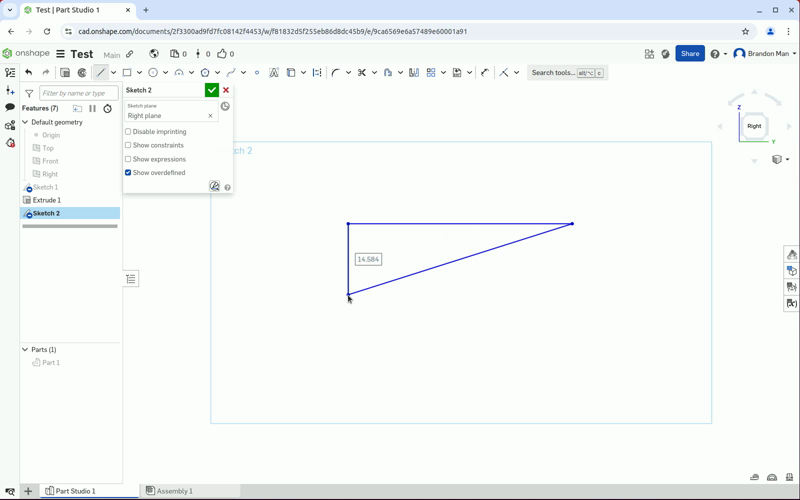
mouse_move(369, 276)
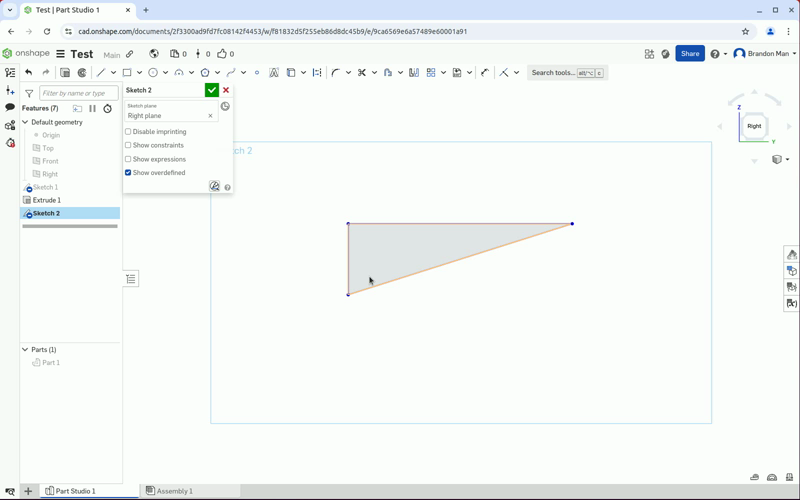
click(369, 276)
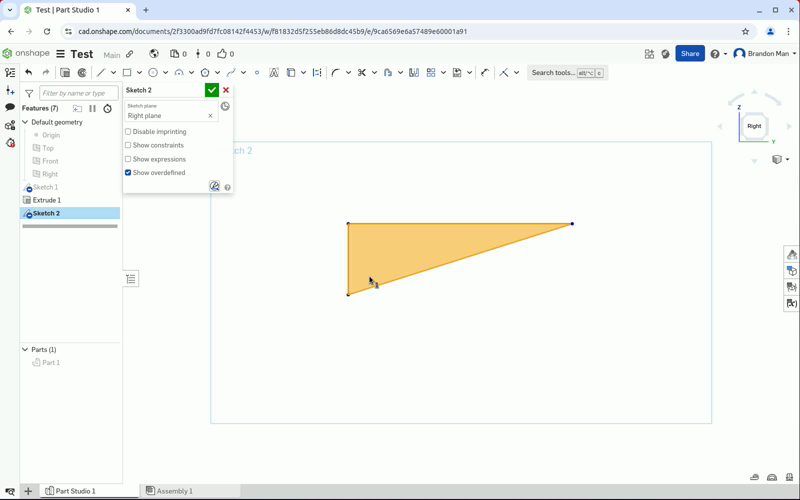
mouse_move(73, 352)
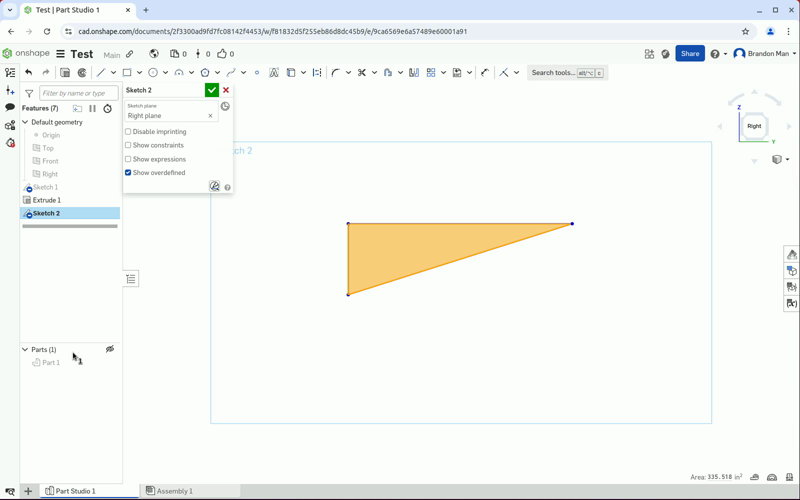
key(shift+y)
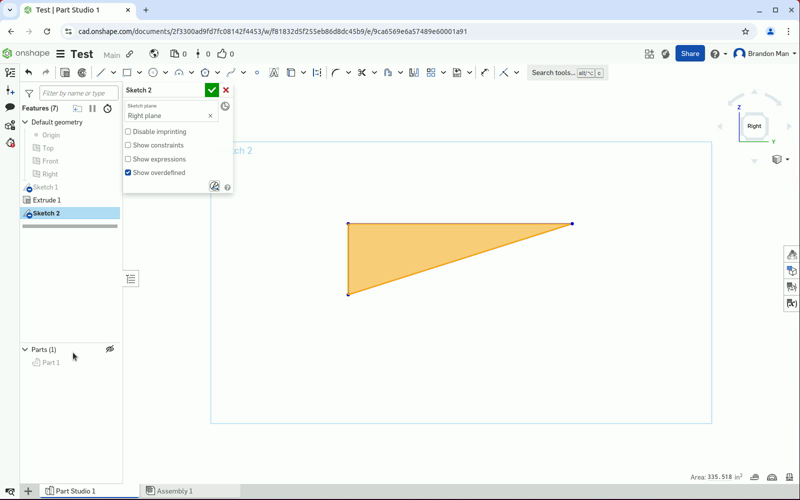
key(shift+e)
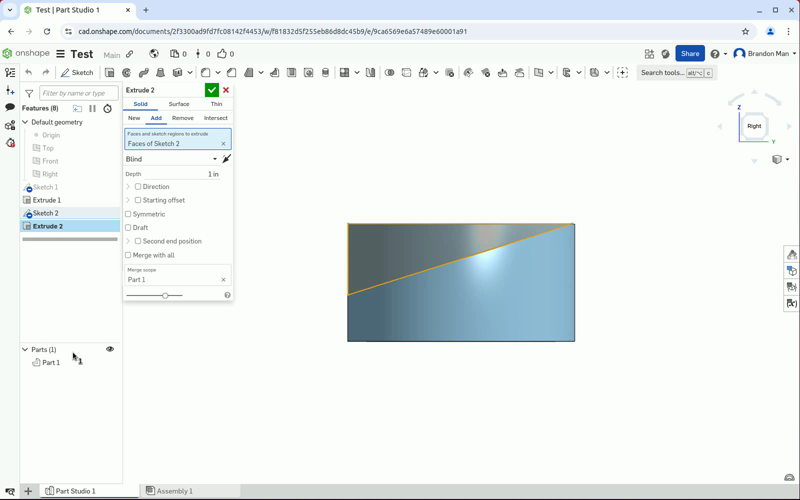
mouse_move(143, 106)
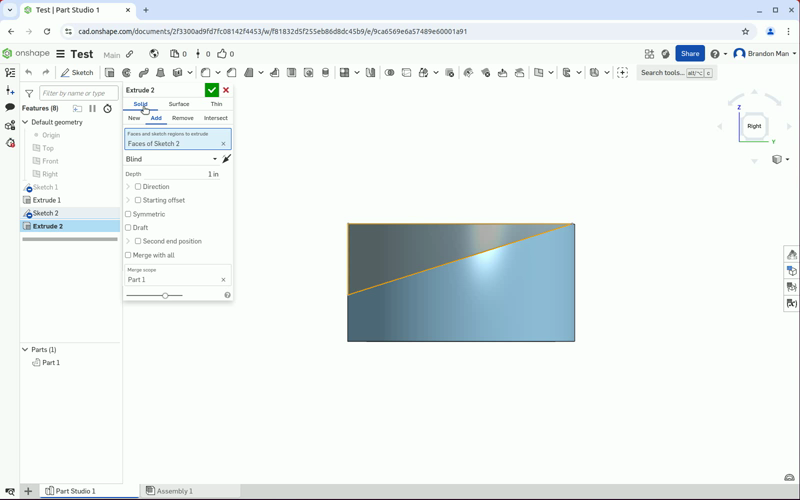
click(143, 106)
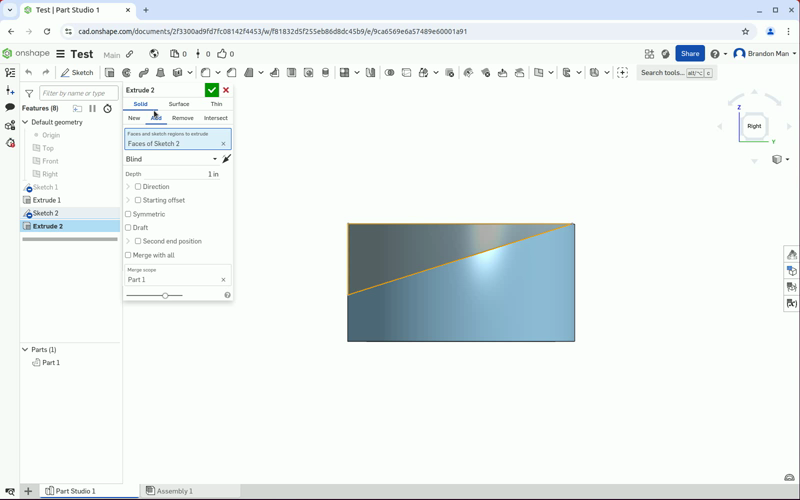
mouse_move(186, 120)
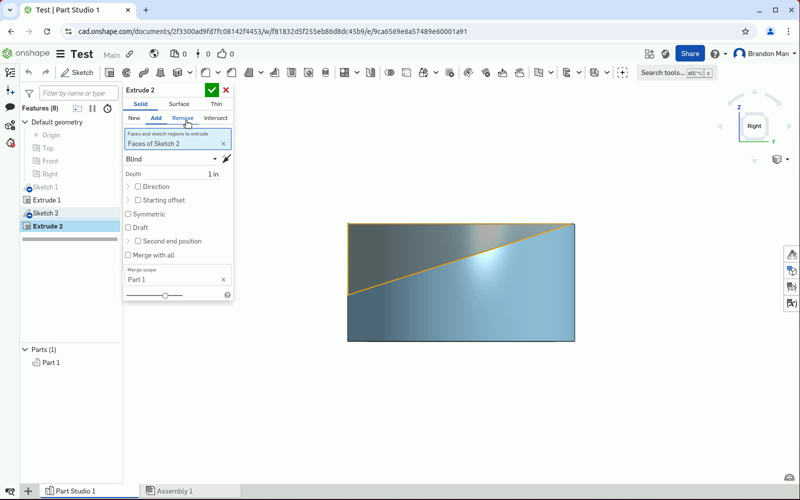
click(186, 120)
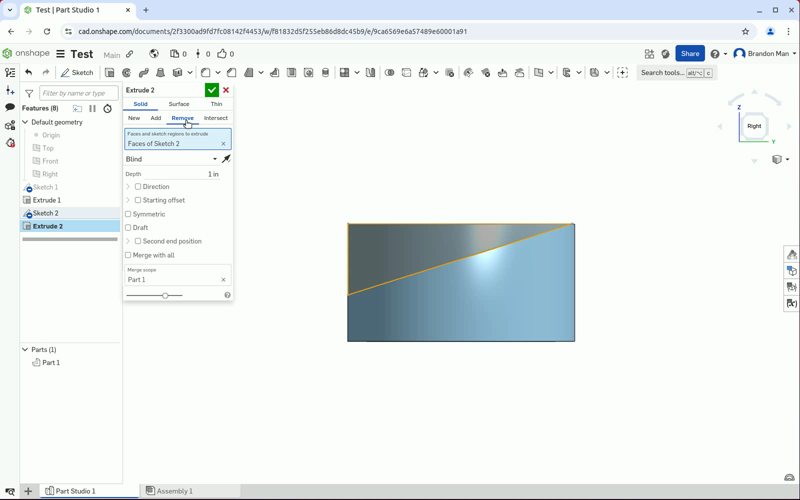
key(tab, 4)
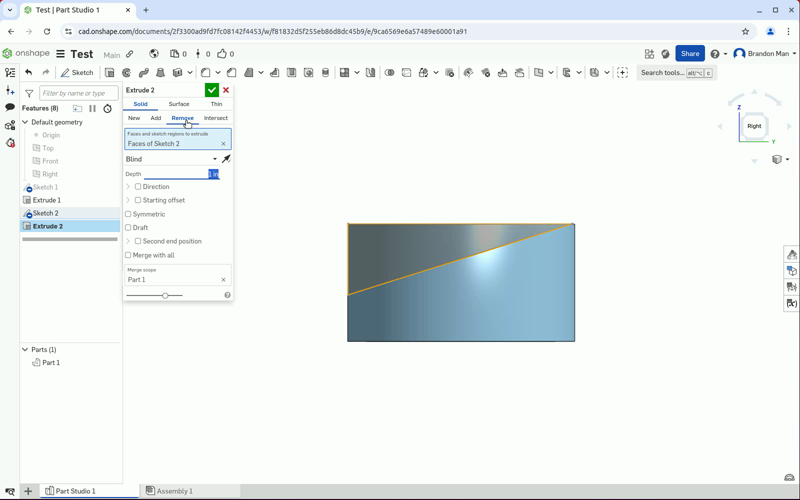
text(-51.994)
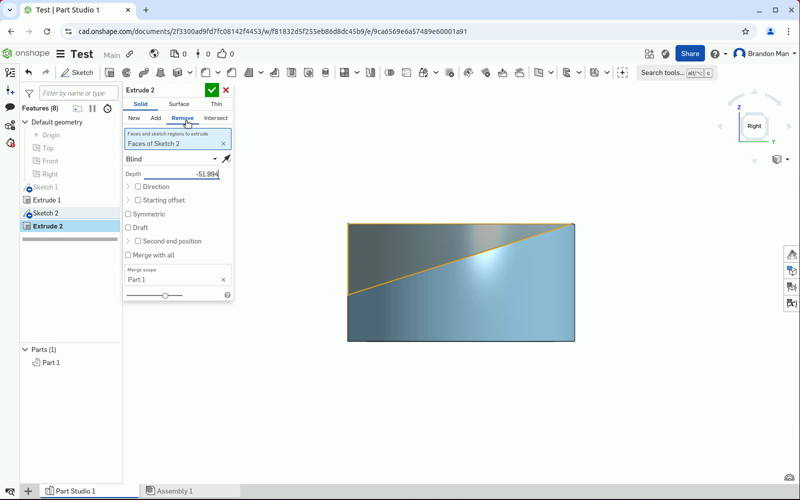
key(tab, 3)
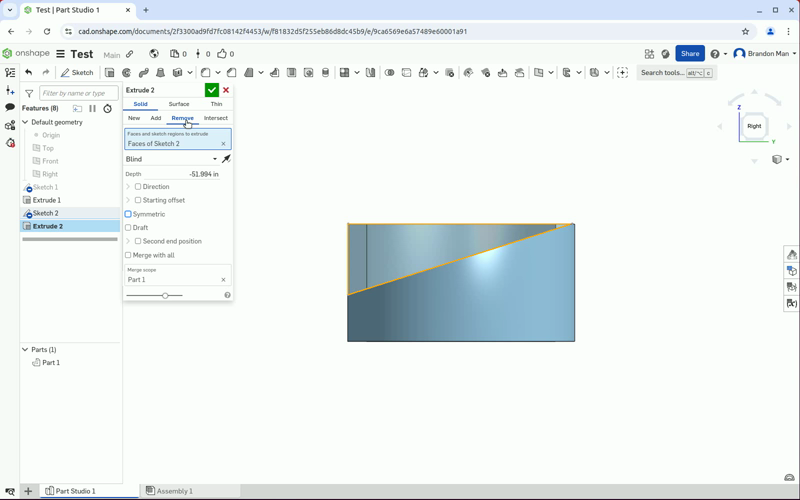
key(space)
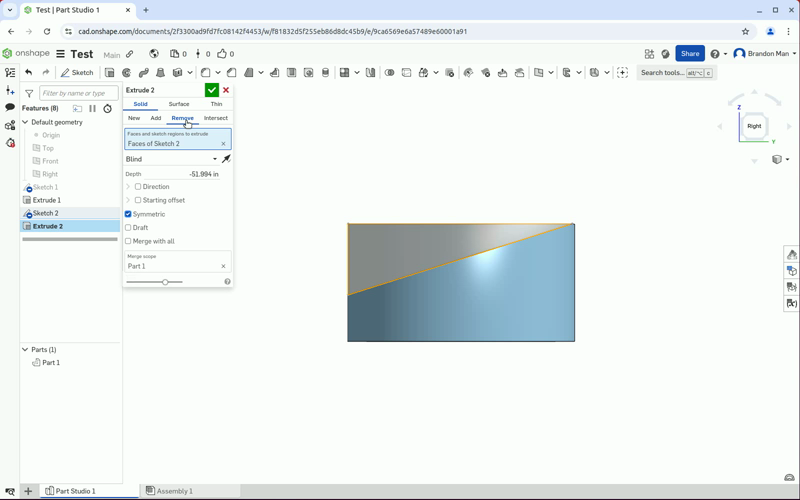
key(tab, 2)
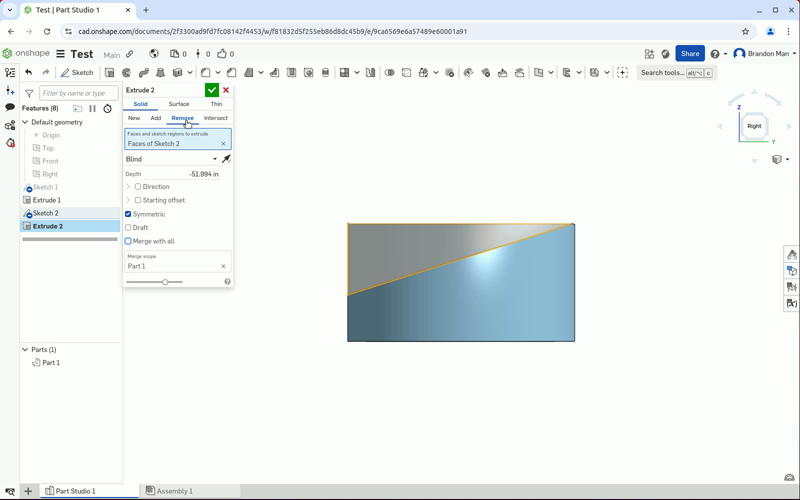
key(space)
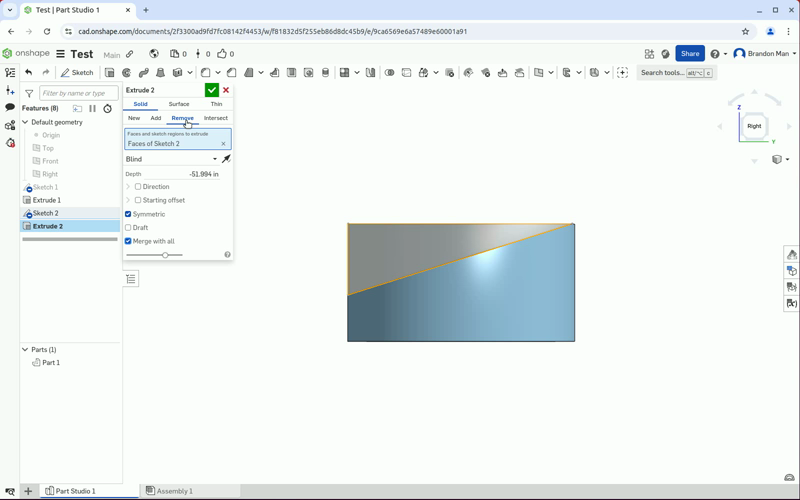
key(enter)
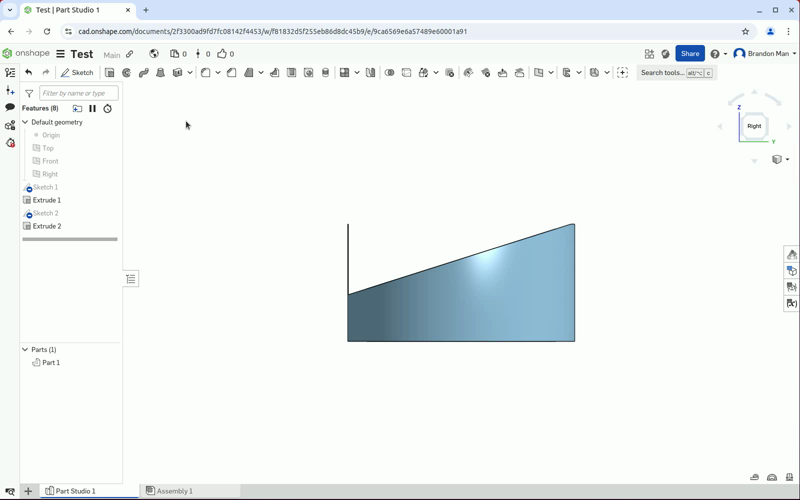
key(shift+h)
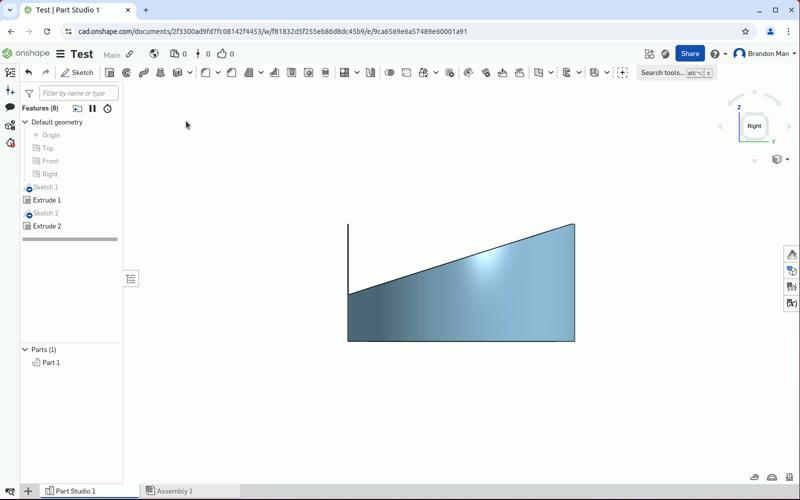
key(shift+h)
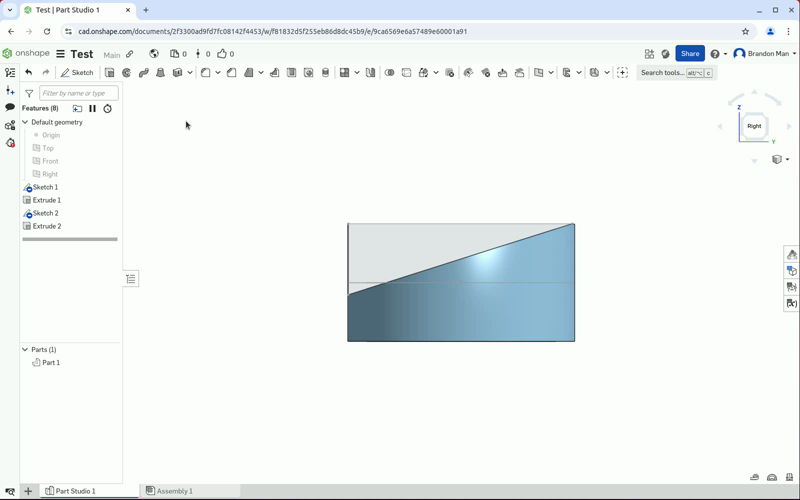
key(shift+7)
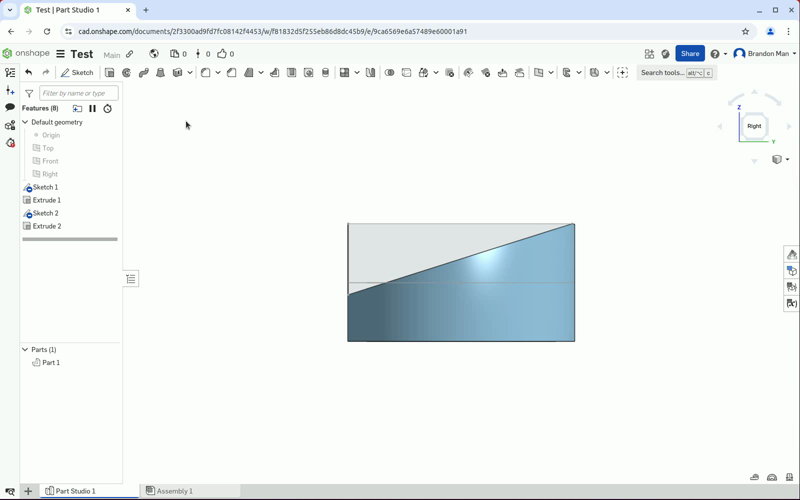
key(right, 2)
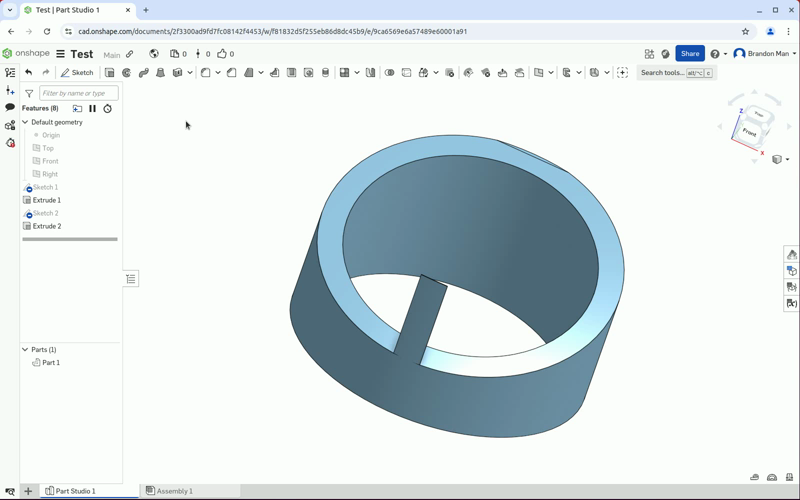
key(down, 2)
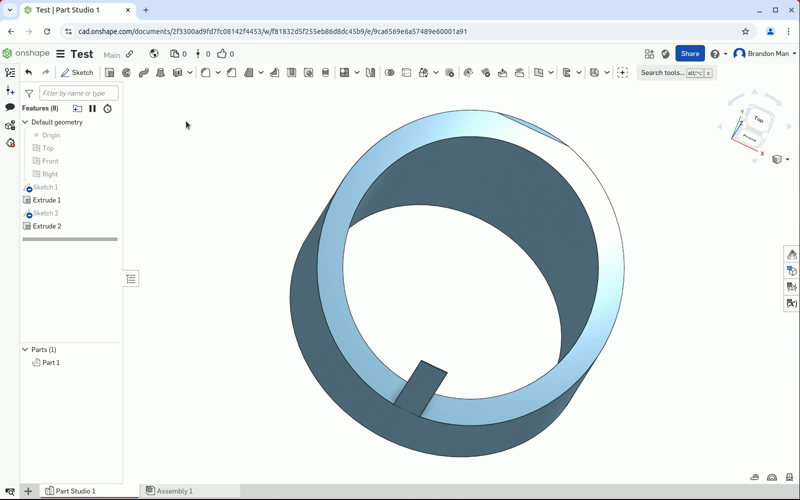
key(up, 2)
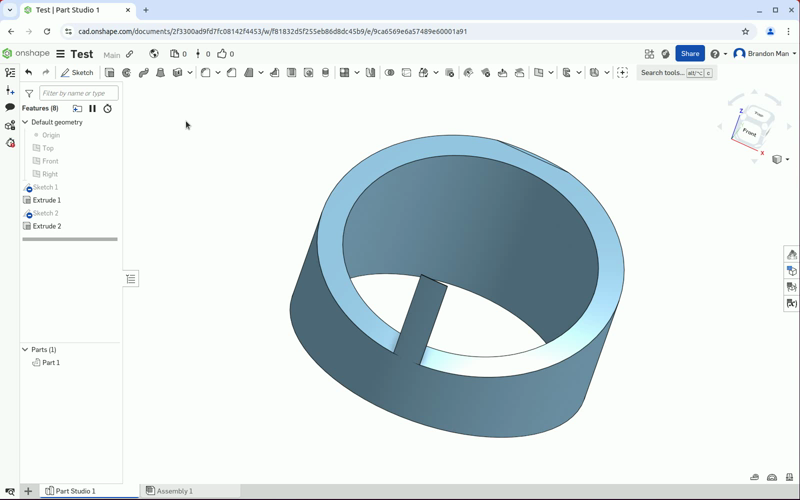
key(left, 2)
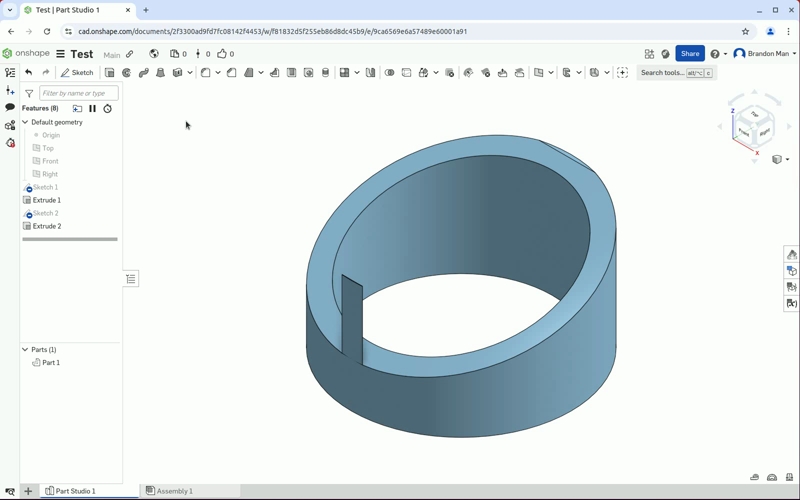
mouse_move(73, 189)
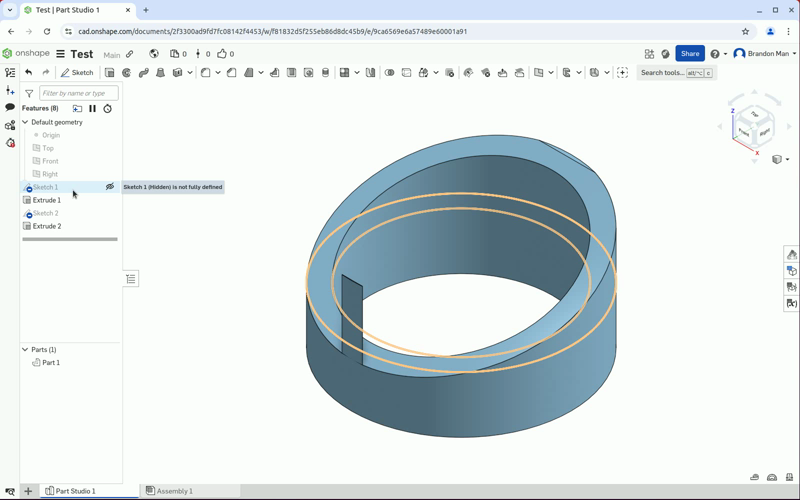
click(73, 189)